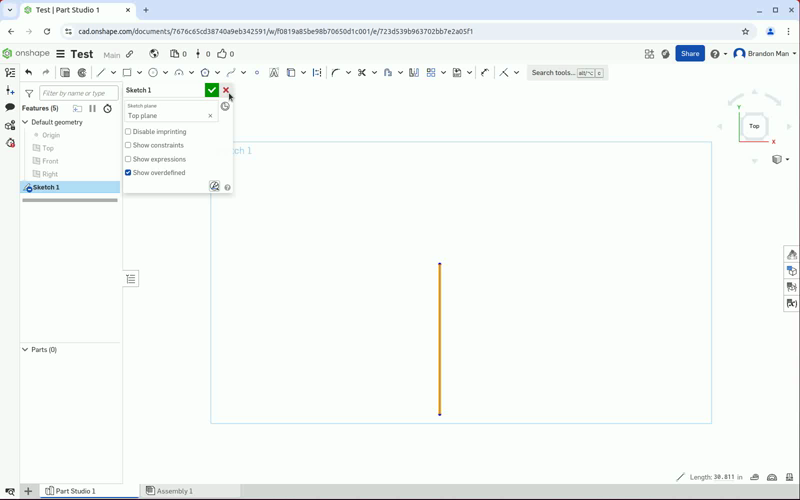
key(shift+h)
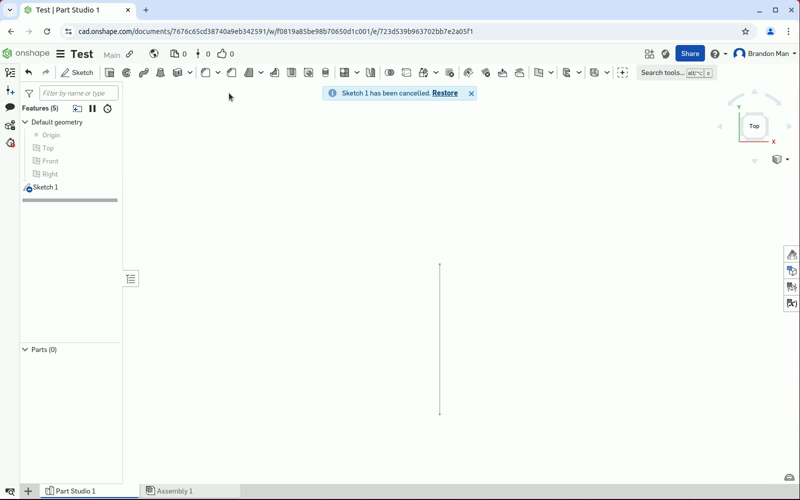
key(shift+s)
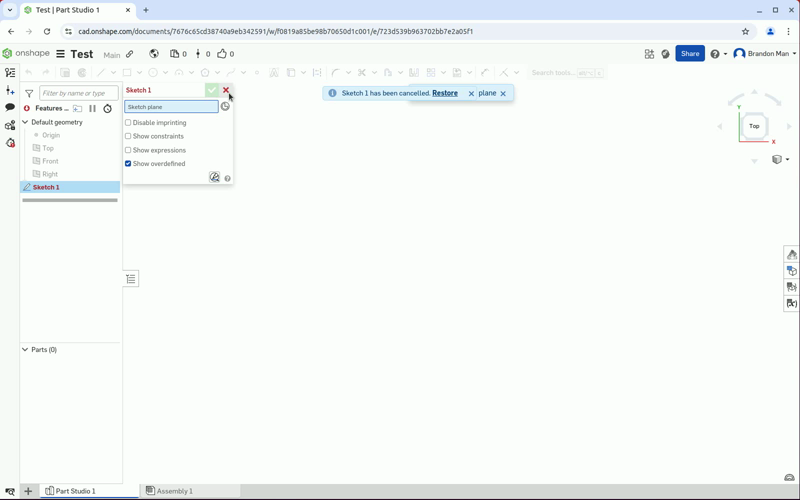
mouse_move(73, 150)
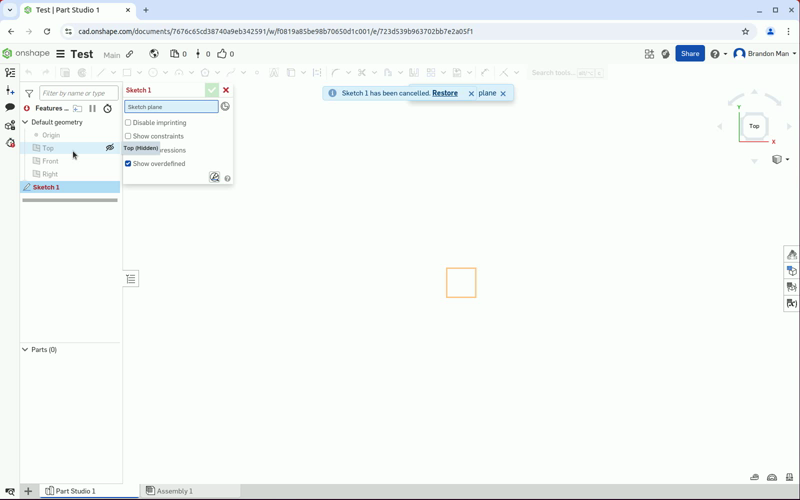
click(73, 150)
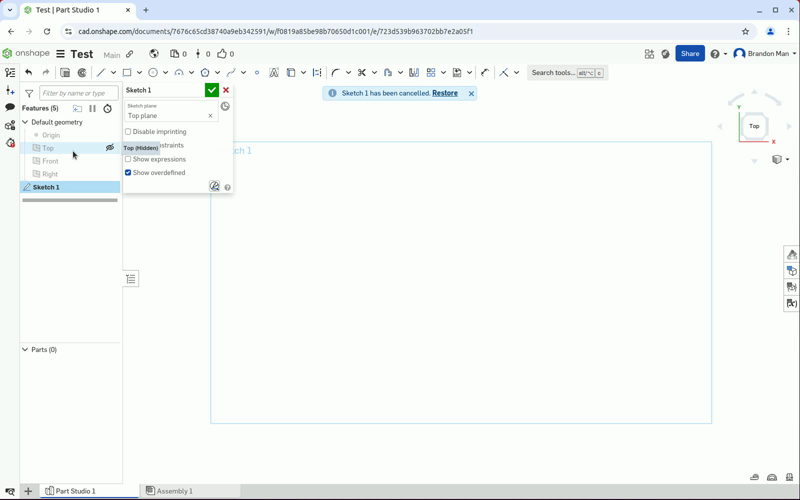
mouse_move(73, 352)
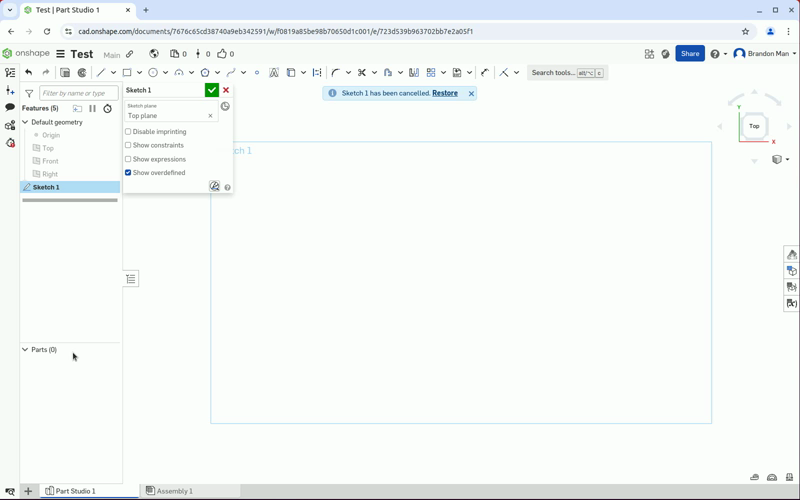
key(y)
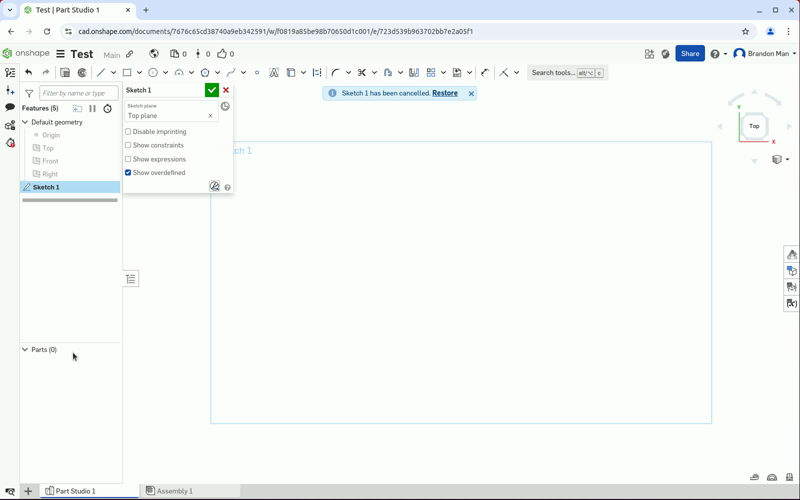
key(a)
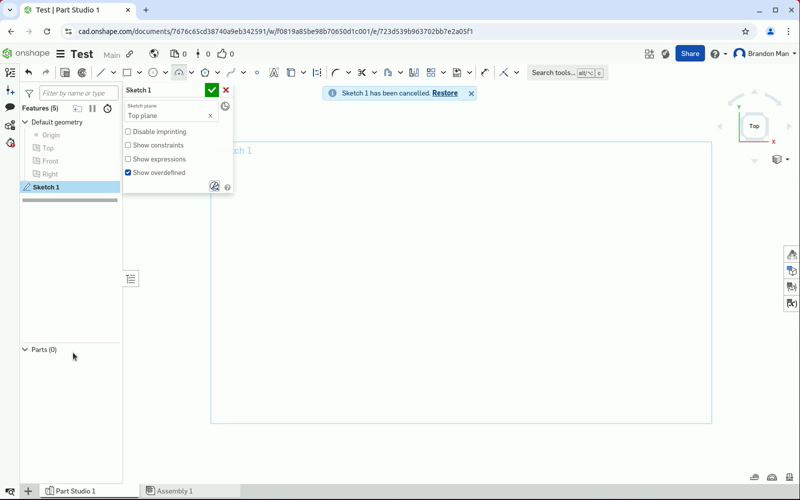
key_down(shift)
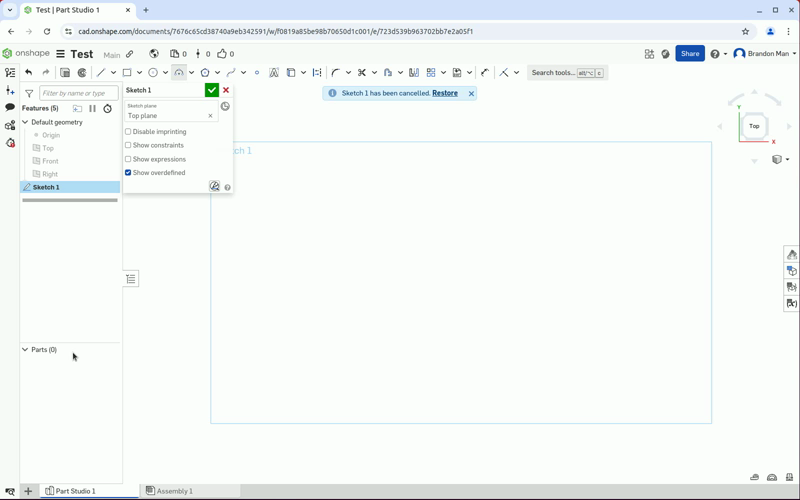
mouse_move(348, 282)
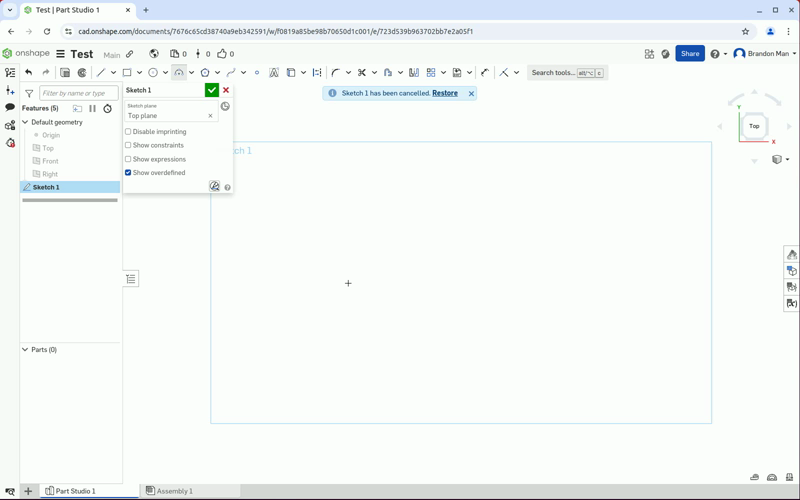
click(348, 282)
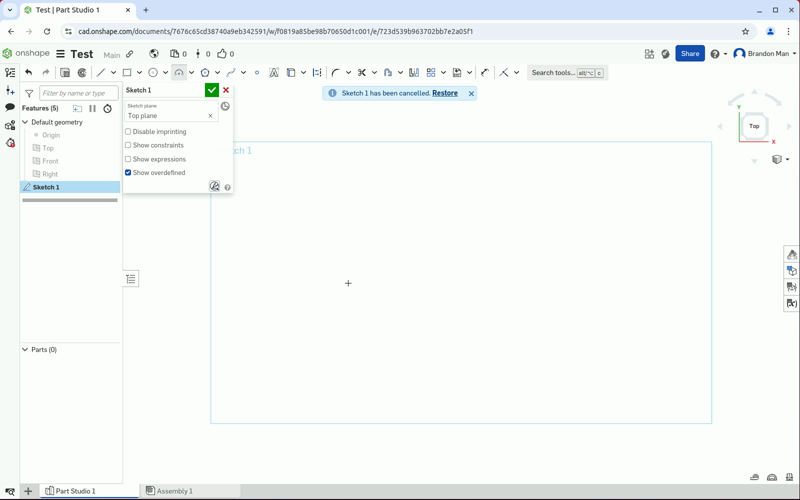
key_up(shift)
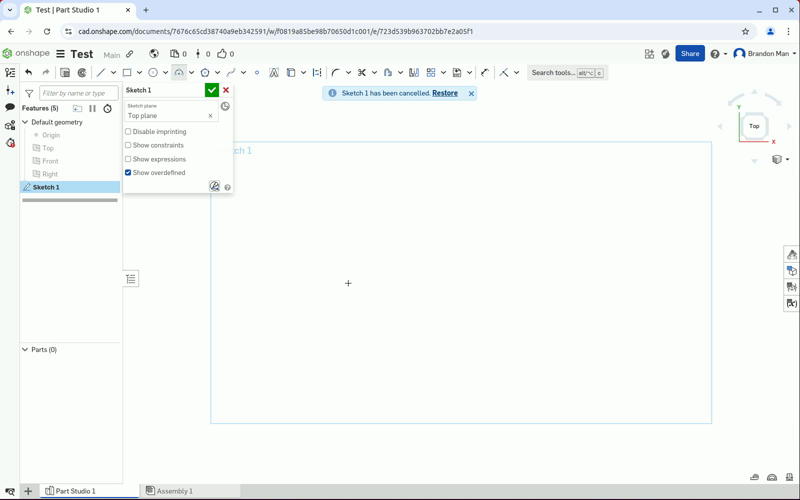
key_down(shift)
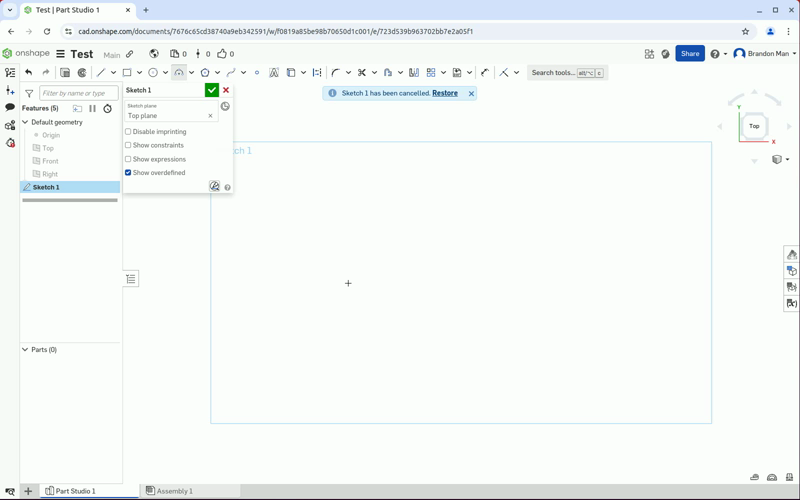
mouse_move(460, 395)
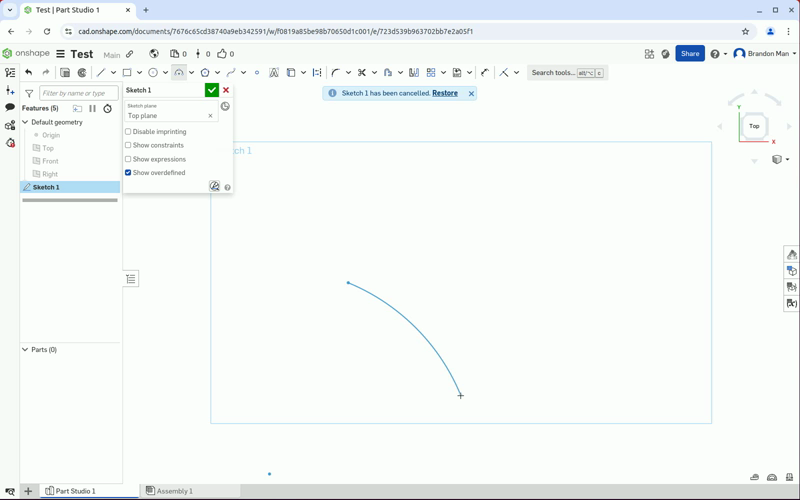
click(460, 395)
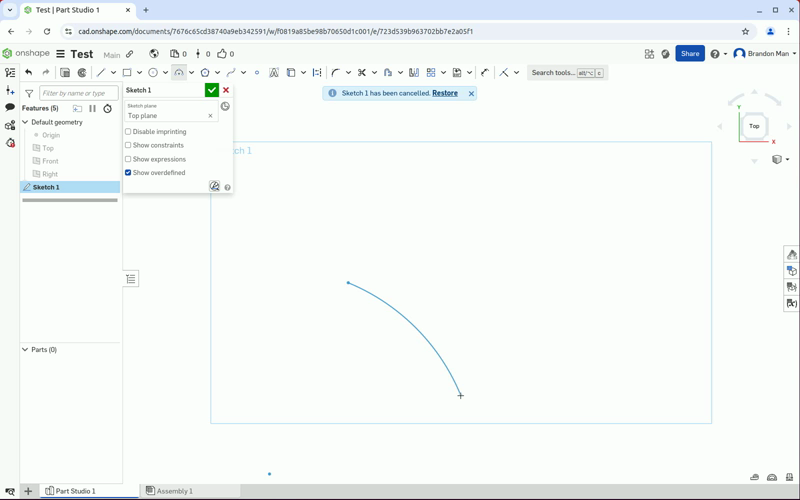
mouse_move(381, 362)
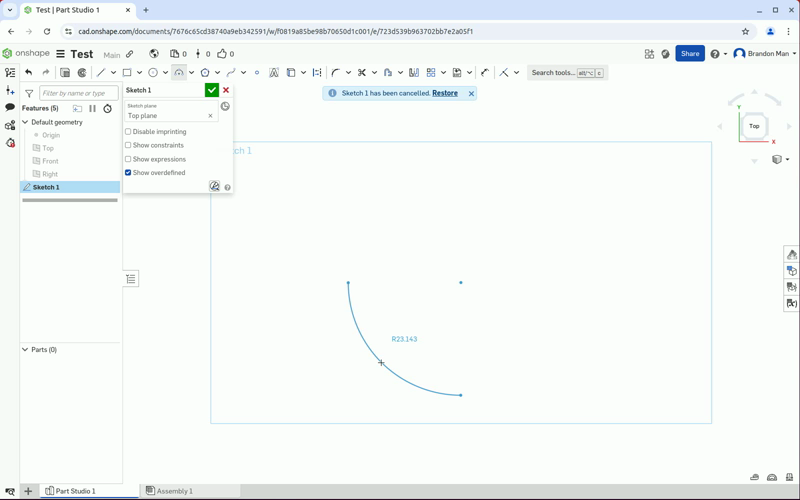
click(381, 362)
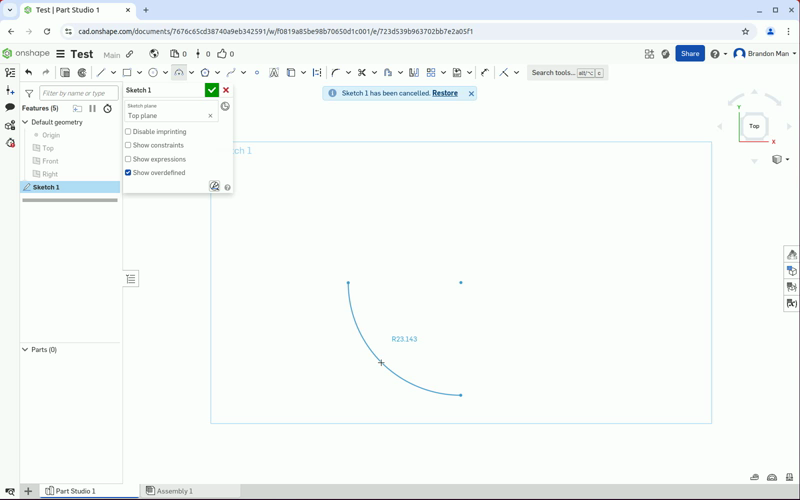
key_up(shift)
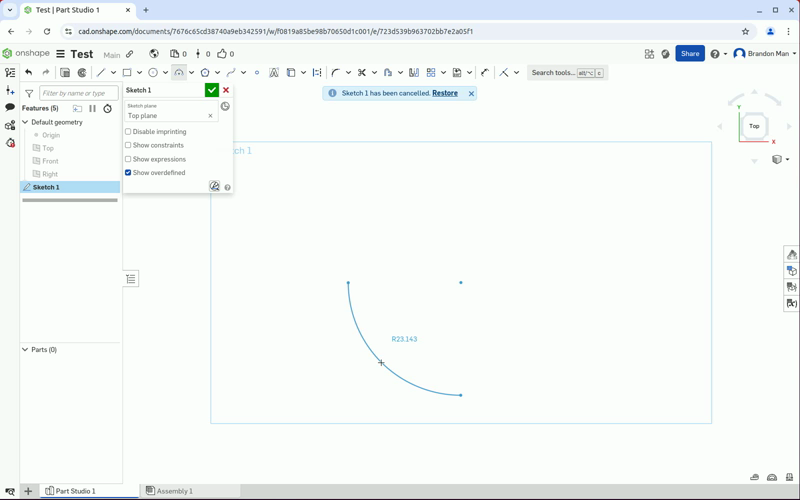
key(esc)
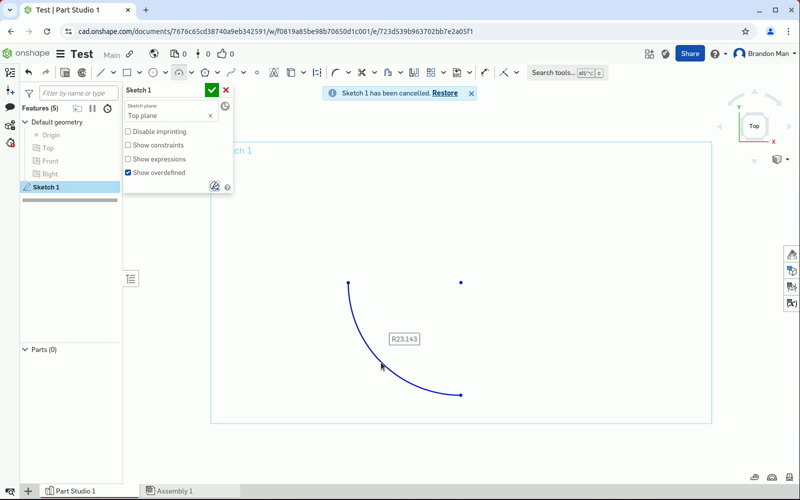
key(l)
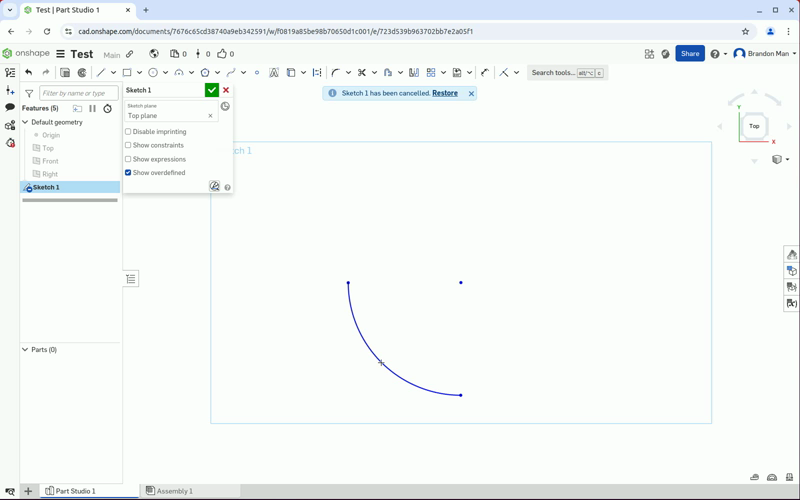
mouse_move(460, 395)
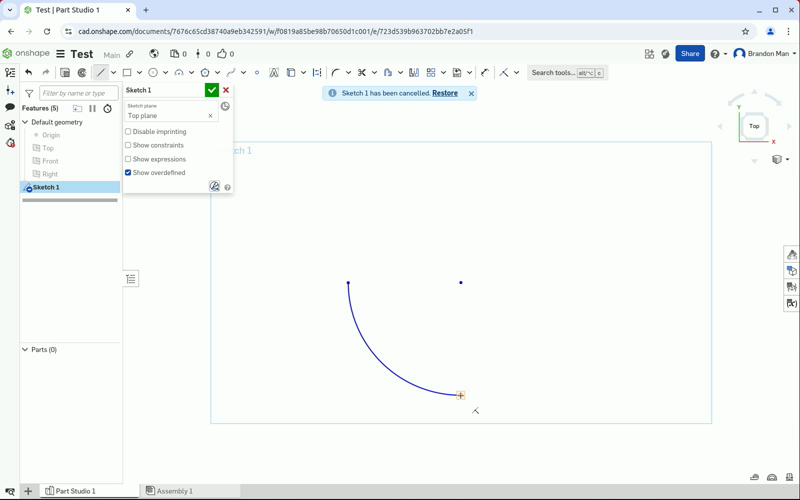
click(460, 395)
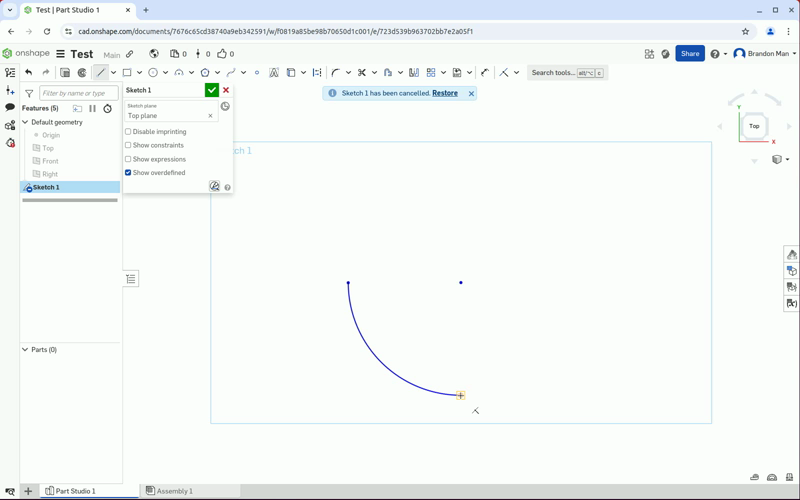
key_down(shift)
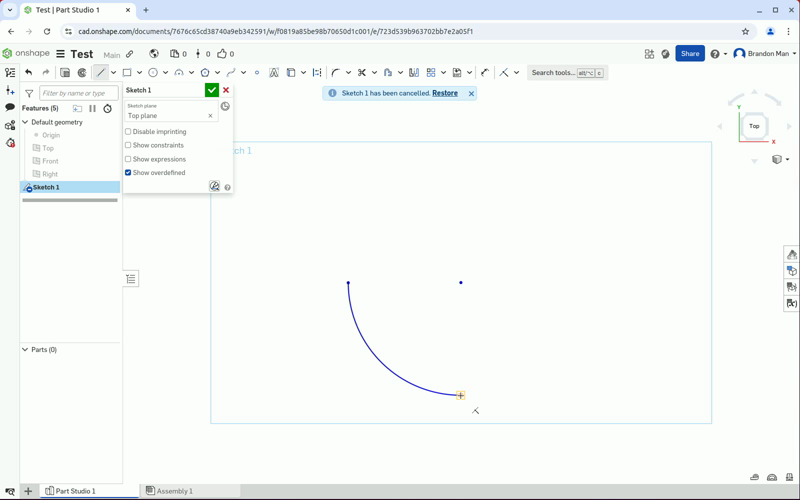
mouse_move(460, 282)
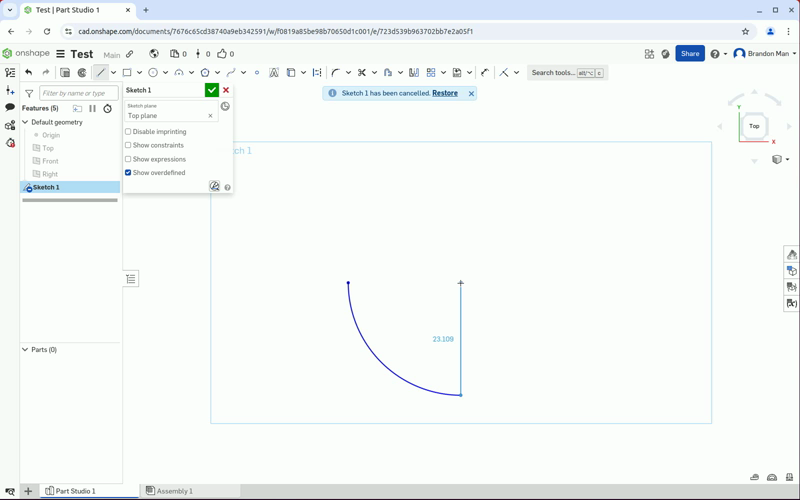
click(460, 282)
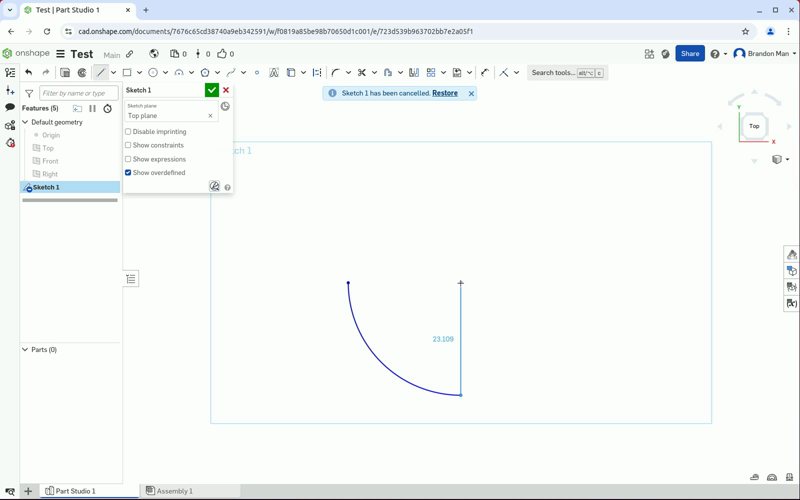
key_up(shift)
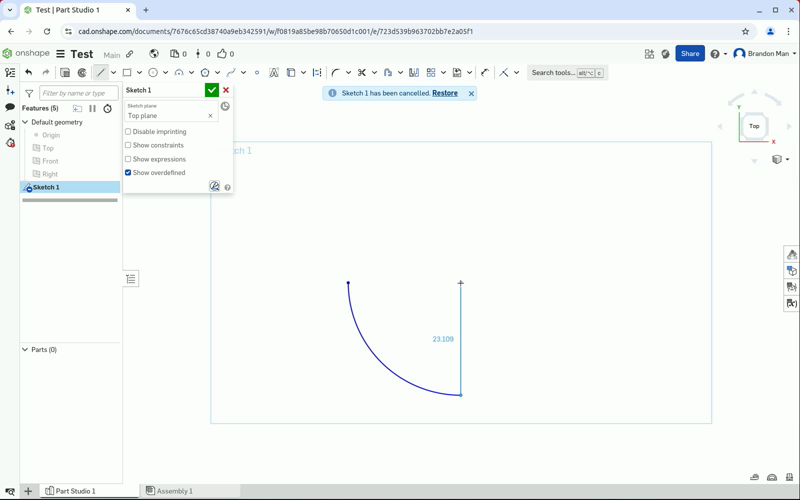
key_down(shift)
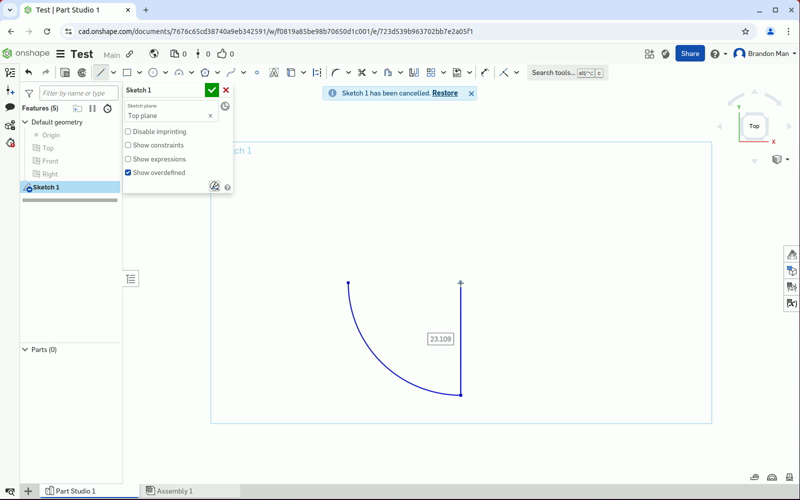
mouse_move(348, 282)
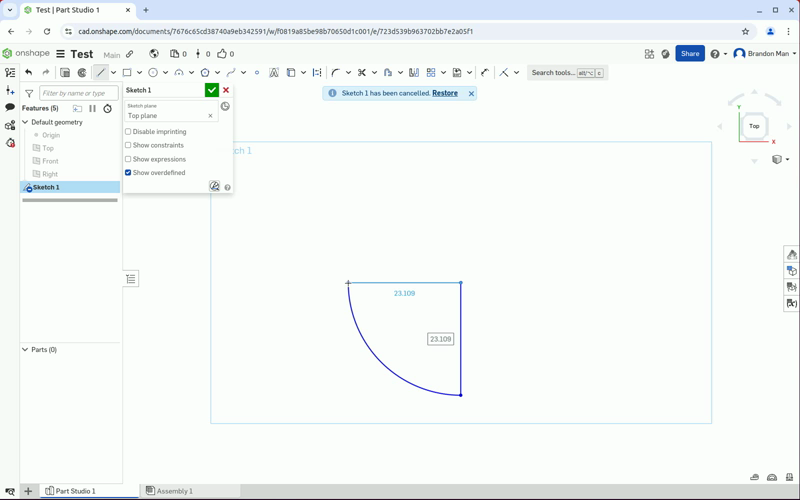
key_up(shift)
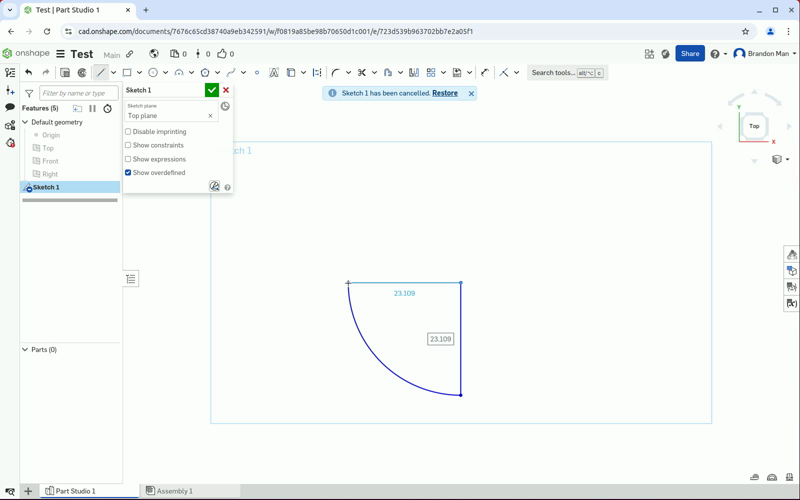
click(348, 282)
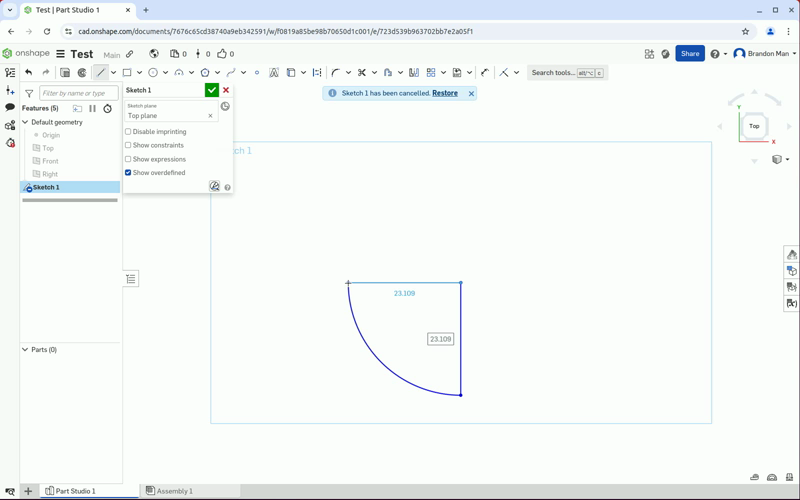
key(esc)
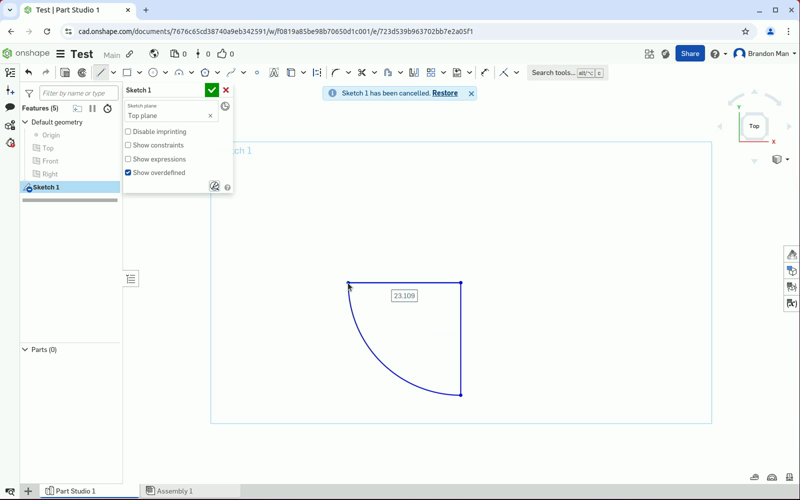
mouse_move(374, 336)
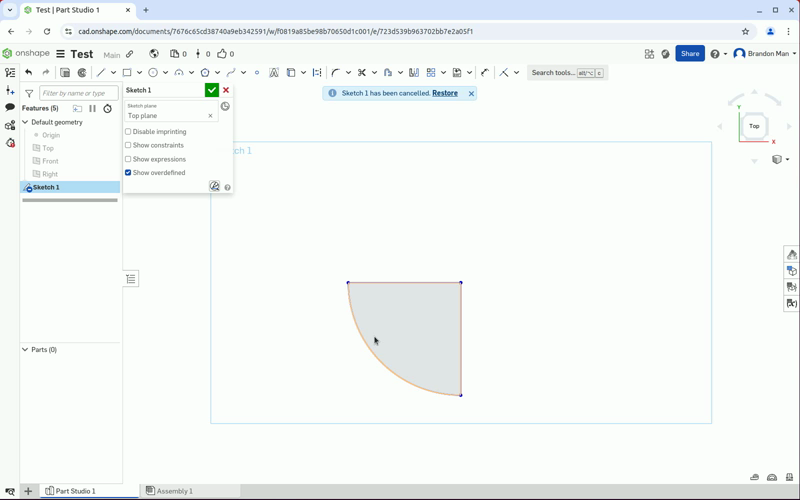
click(374, 336)
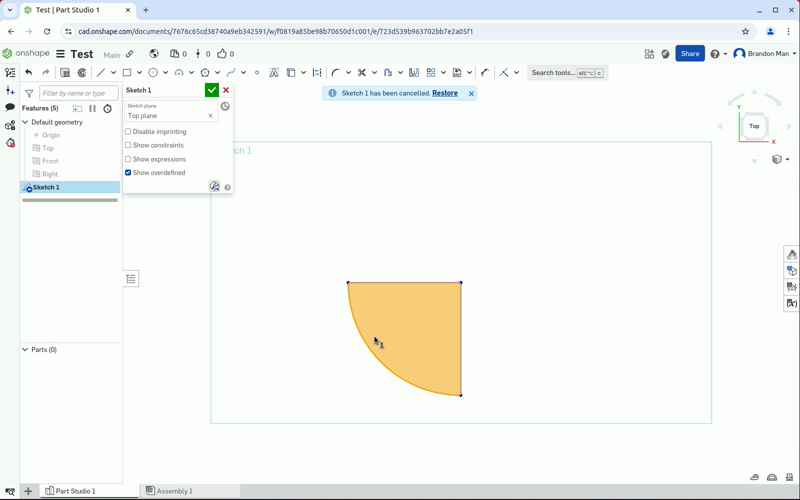
mouse_move(73, 352)
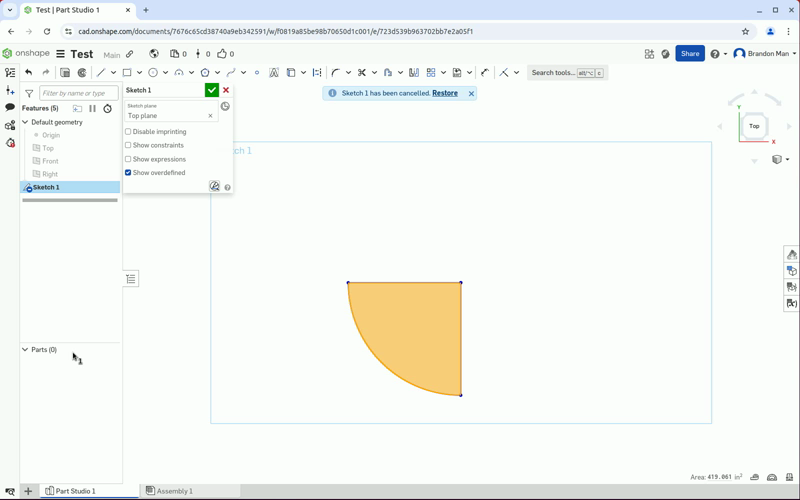
key(shift+y)
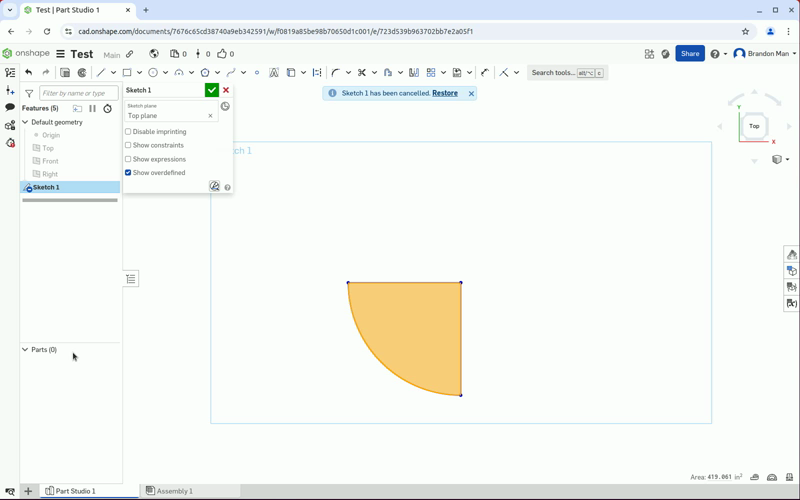
key(shift+e)
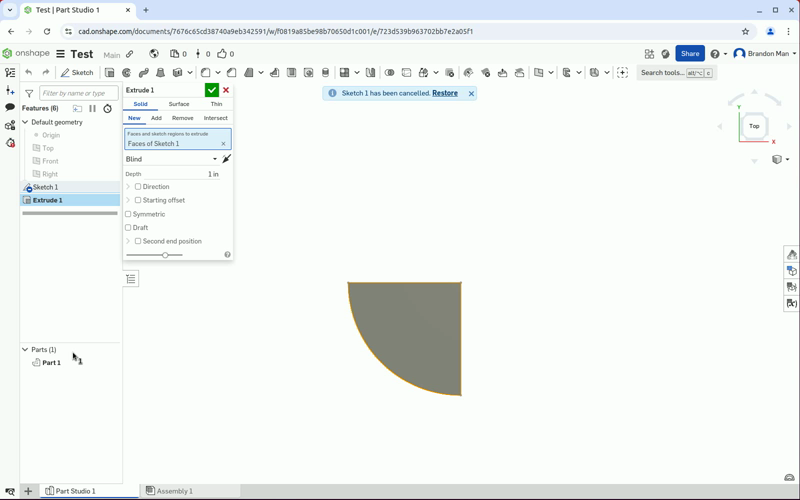
mouse_move(143, 106)
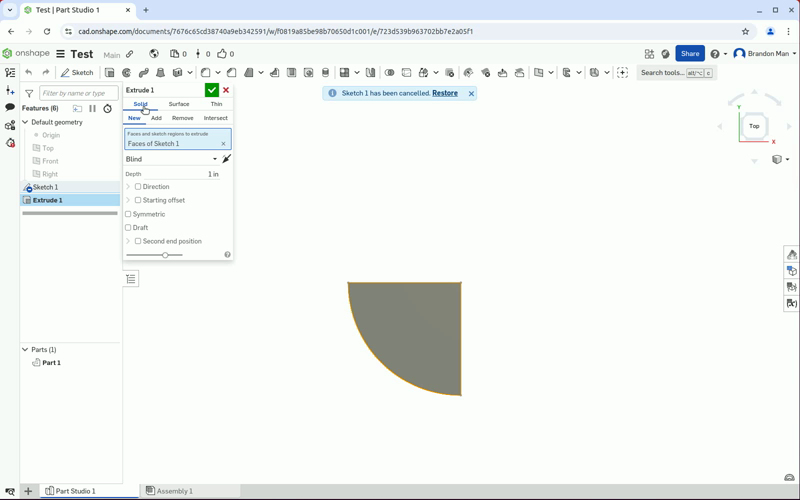
click(143, 106)
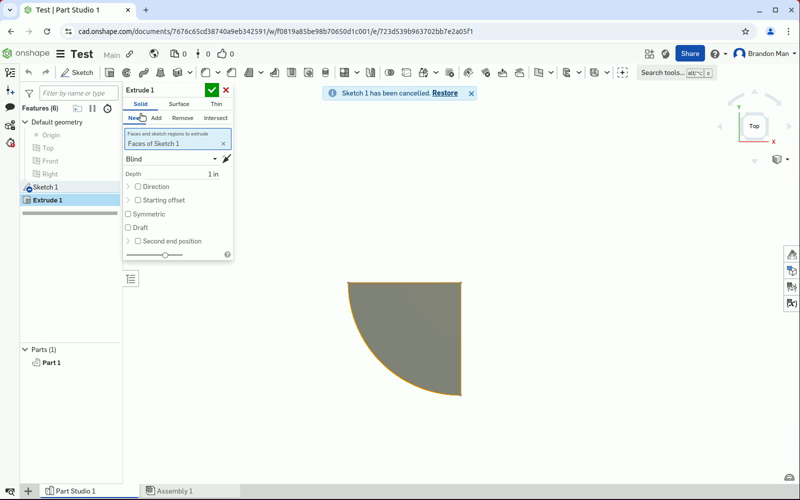
mouse_move(137, 120)
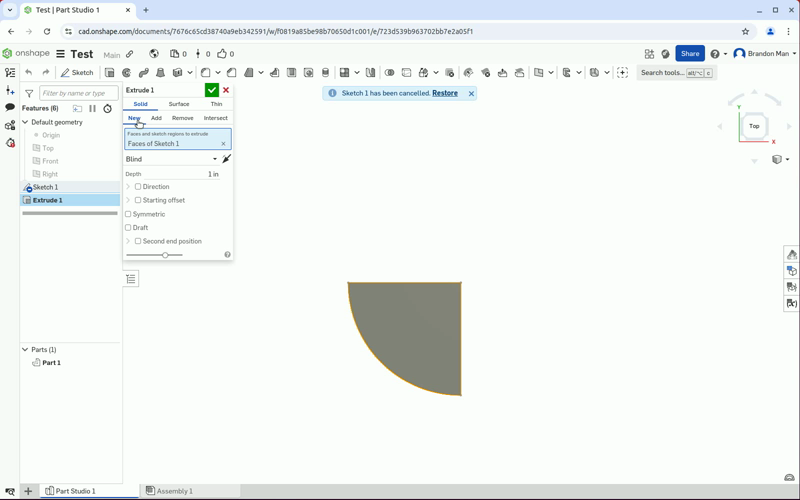
click(137, 120)
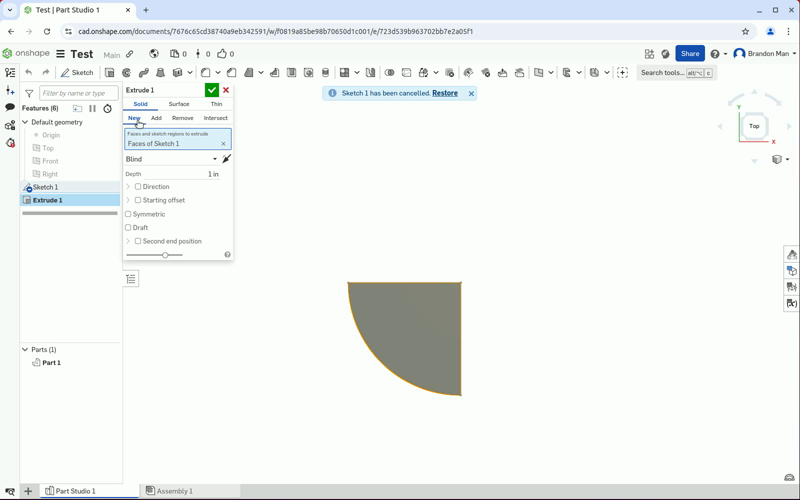
key(tab, 4)
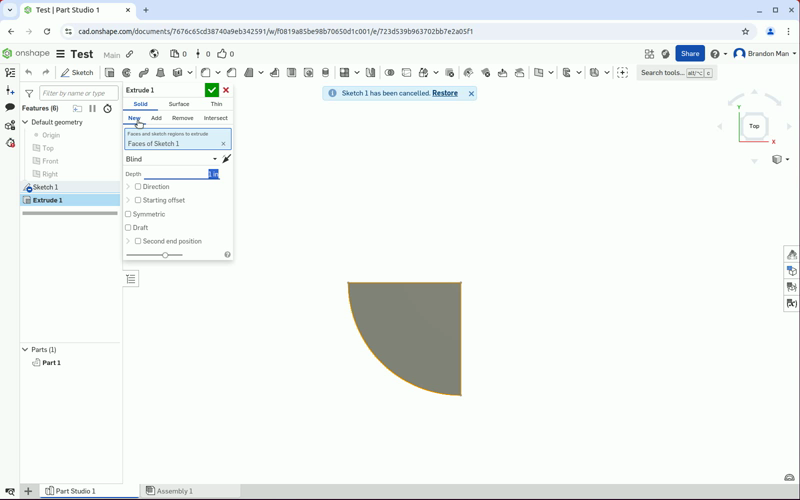
text(9.147)
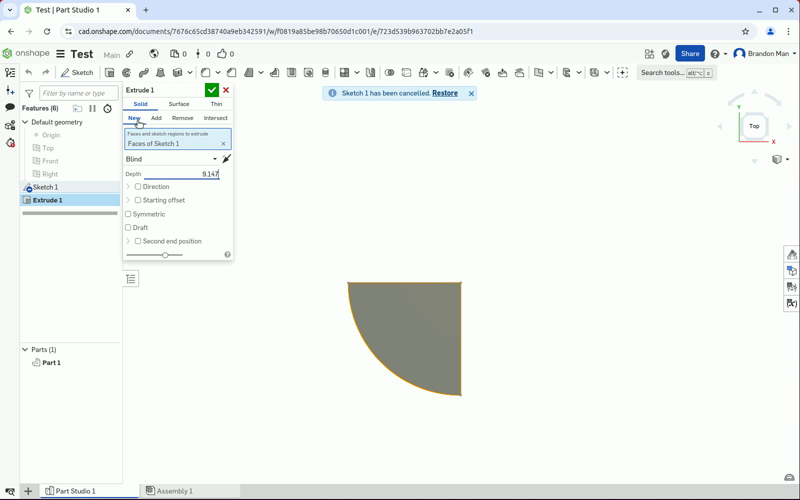
key(enter)
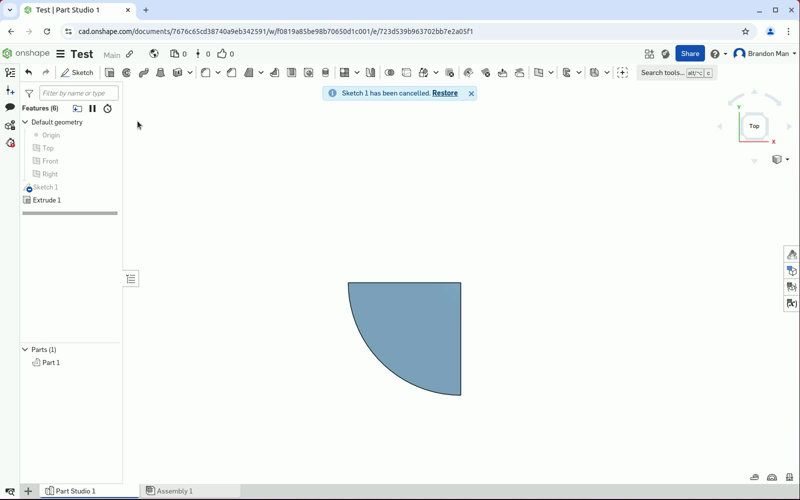
key(shift+h)
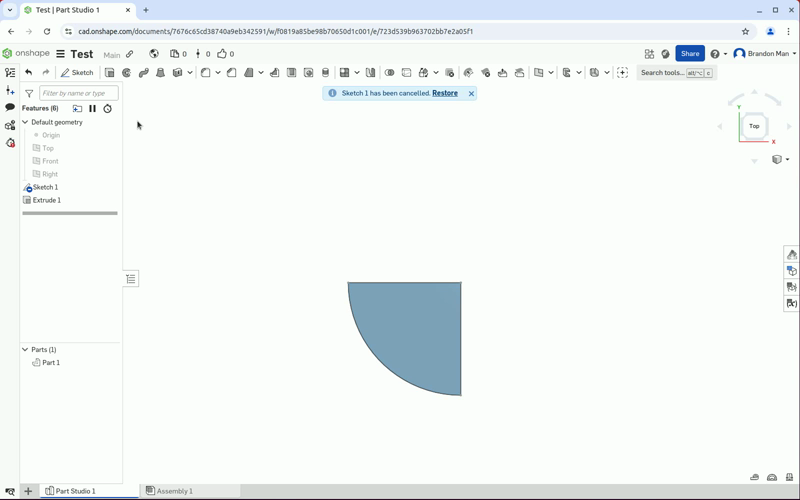
key(shift+h)
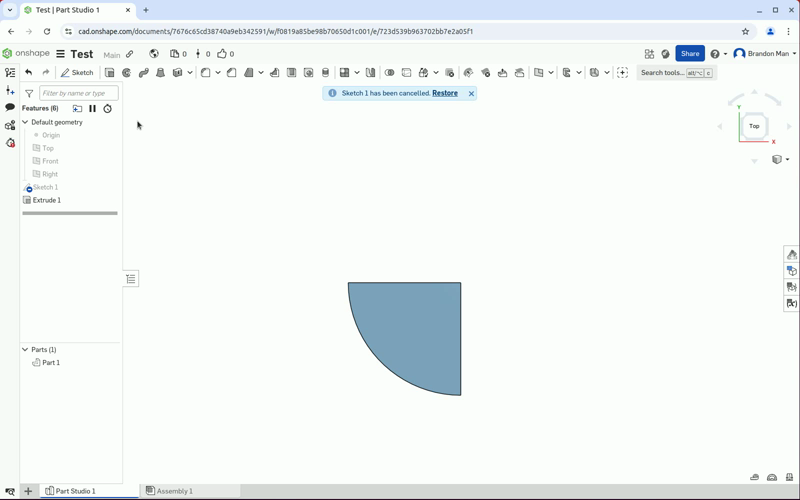
mouse_move(73, 189)
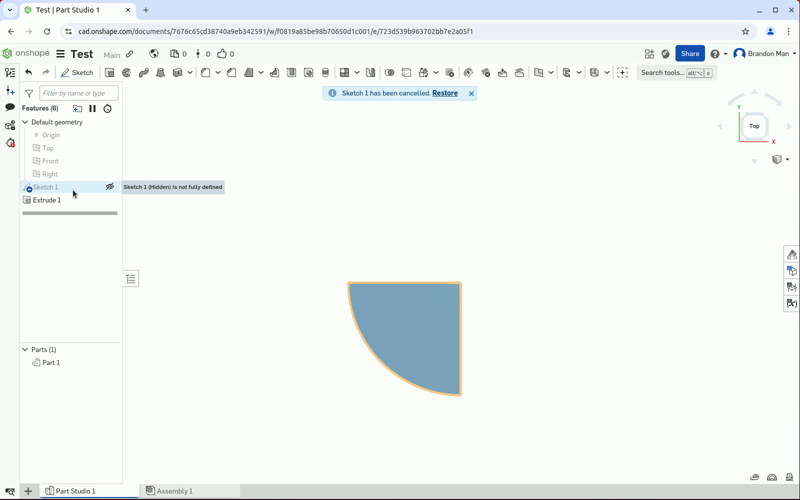
click(73, 189)
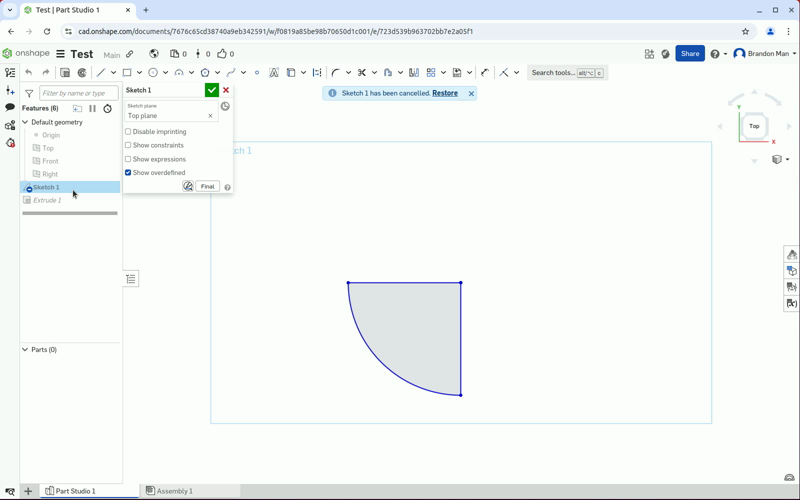
mouse_move(229, 92)
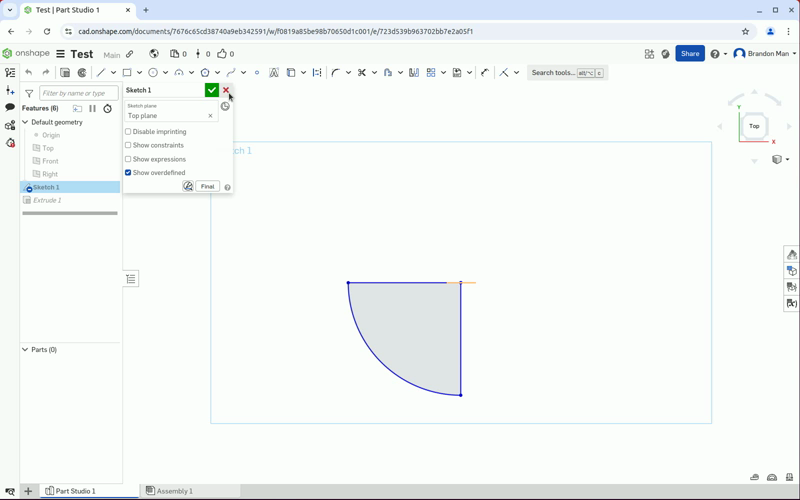
click(229, 92)
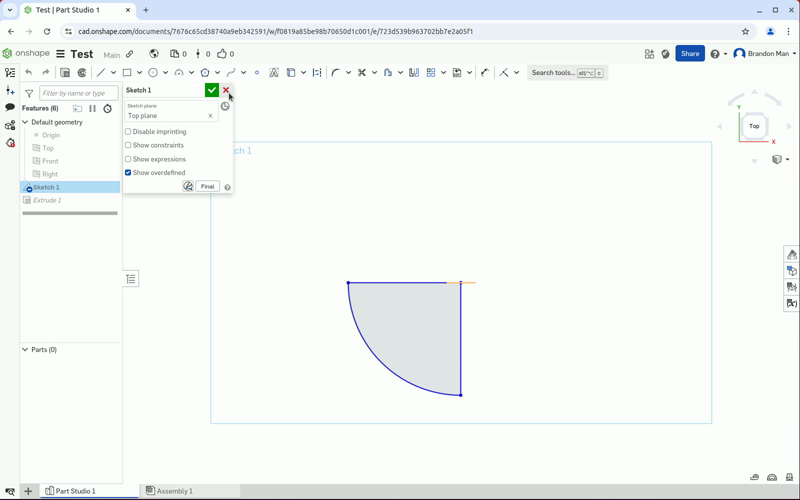
key(shift+s)
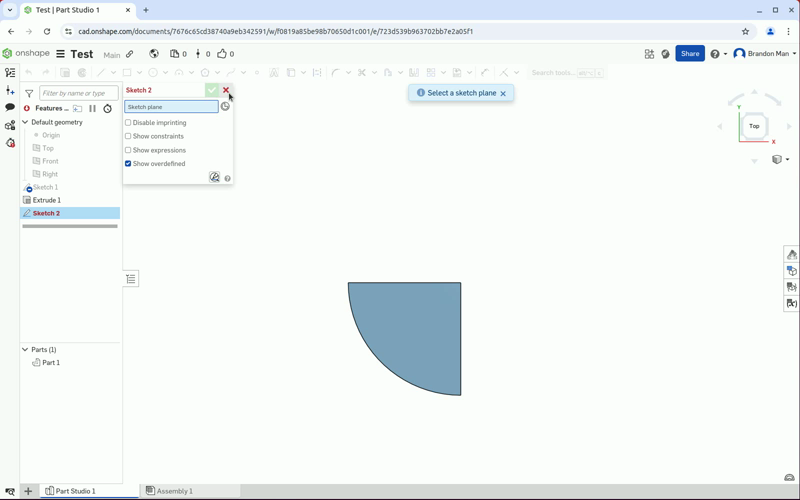
mouse_move(73, 150)
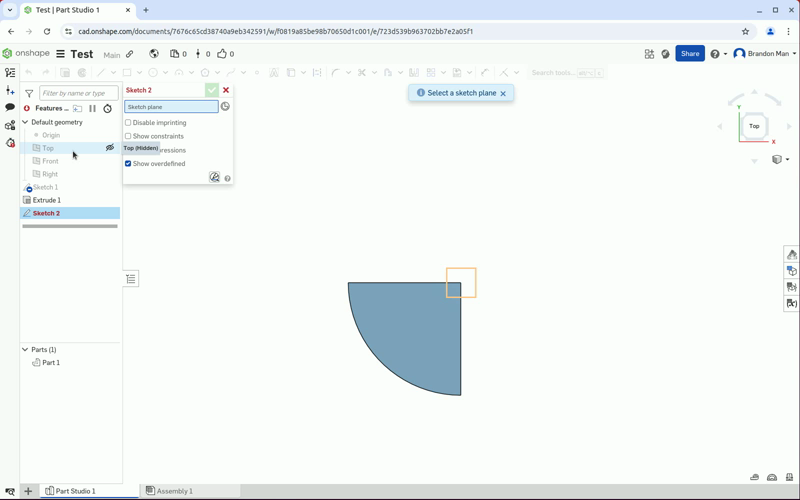
click(73, 150)
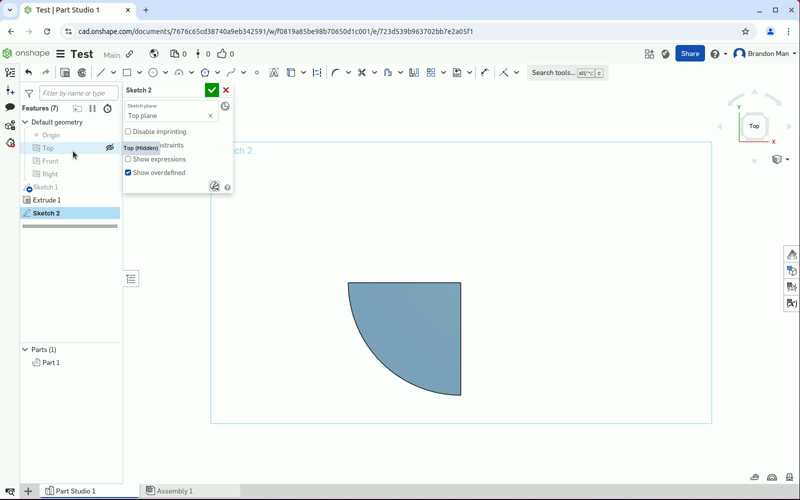
mouse_move(73, 352)
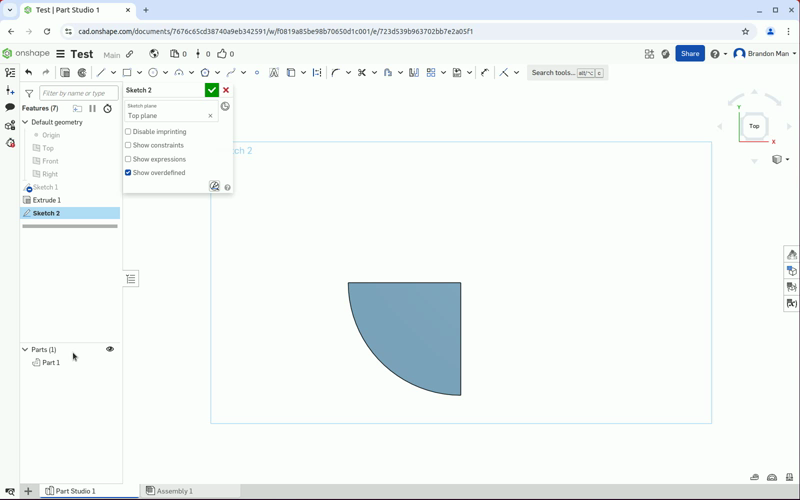
key(y)
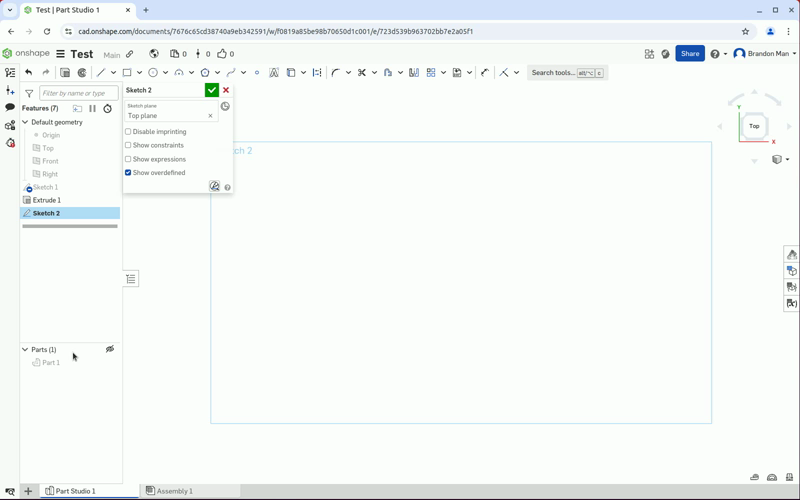
key(l)
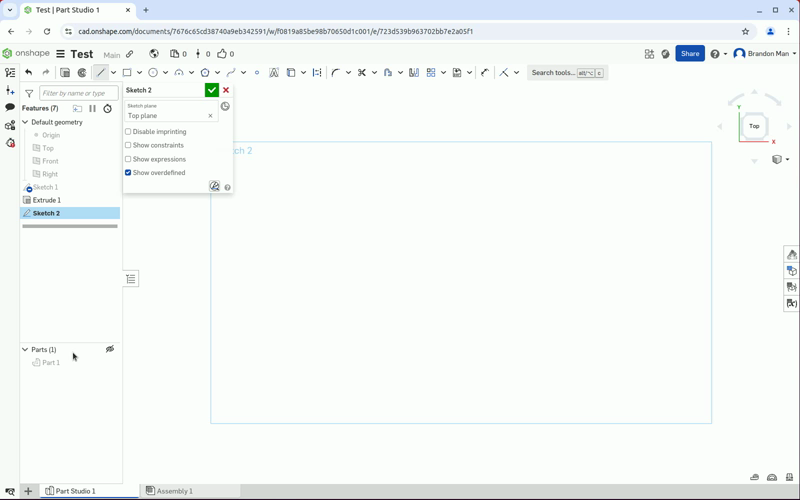
key_down(shift)
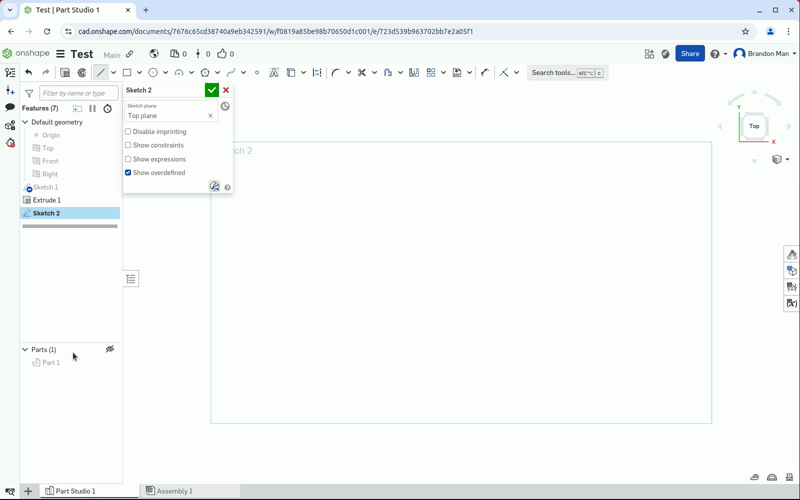
mouse_move(460, 282)
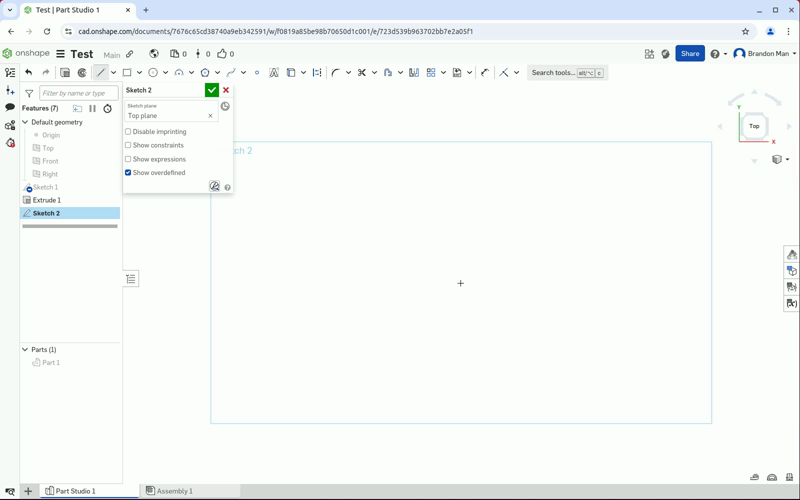
click(460, 282)
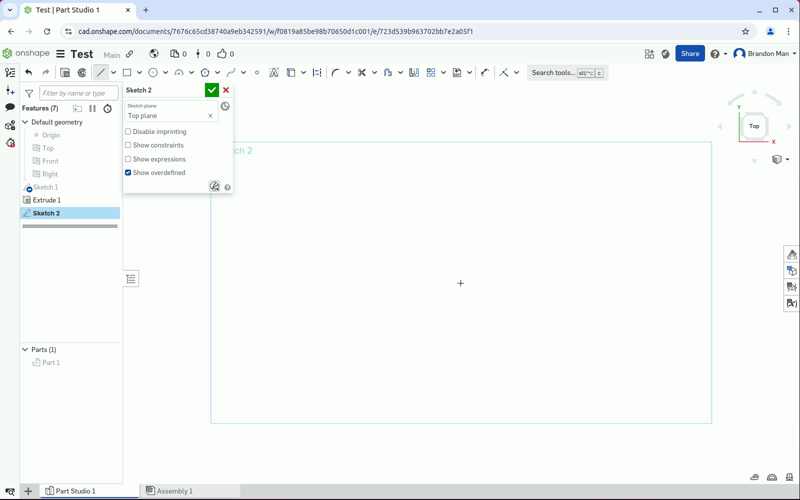
key_up(shift)
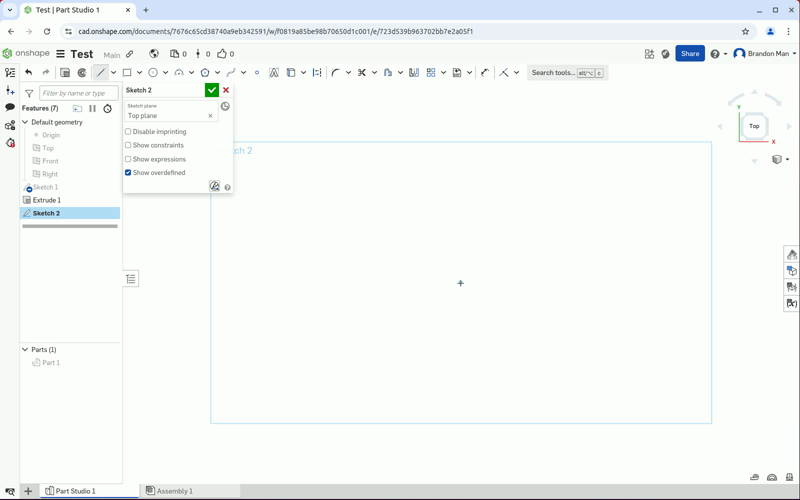
key_down(shift)
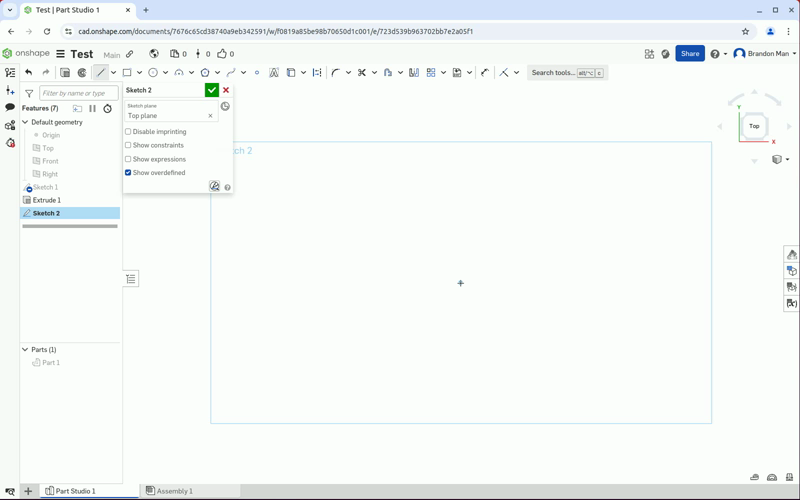
mouse_move(573, 282)
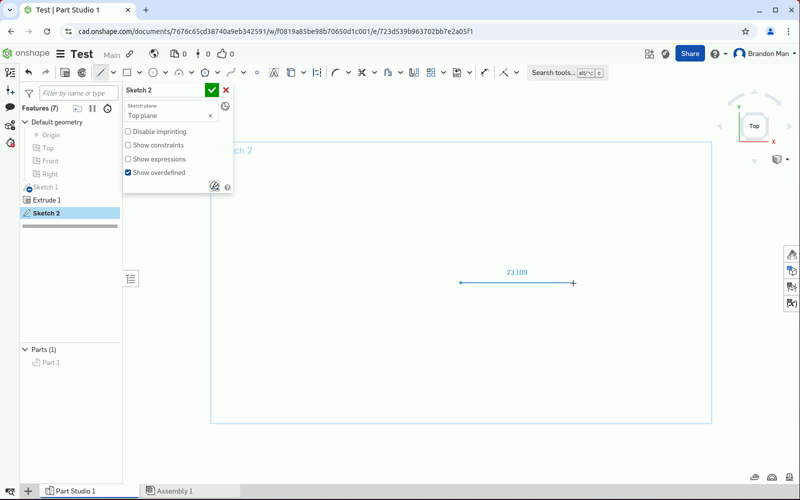
click(573, 282)
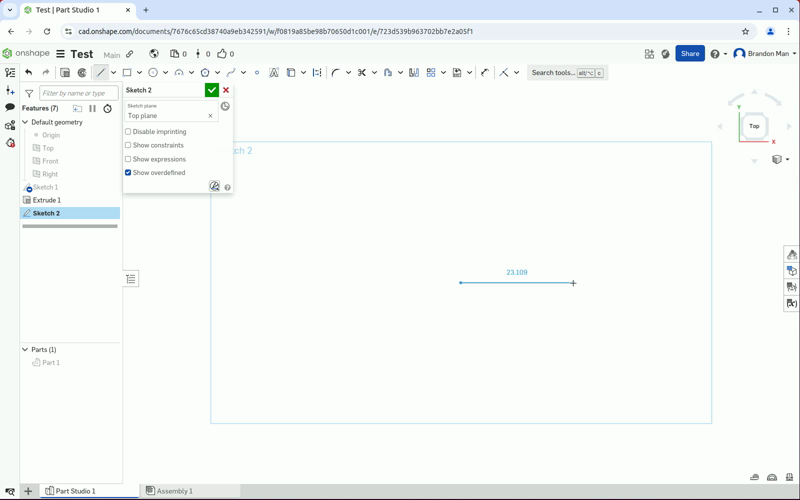
key_up(shift)
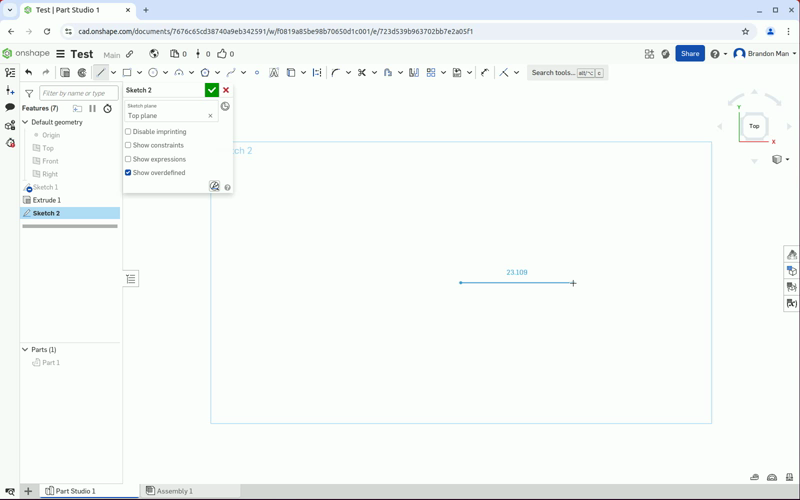
key(esc)
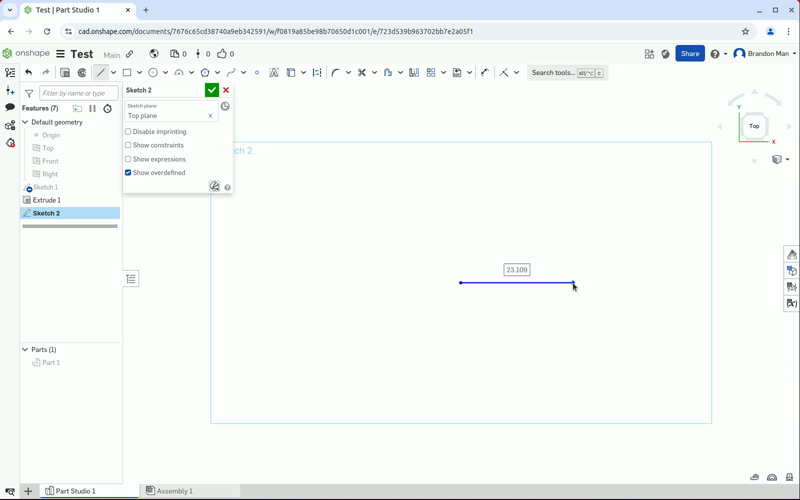
key(a)
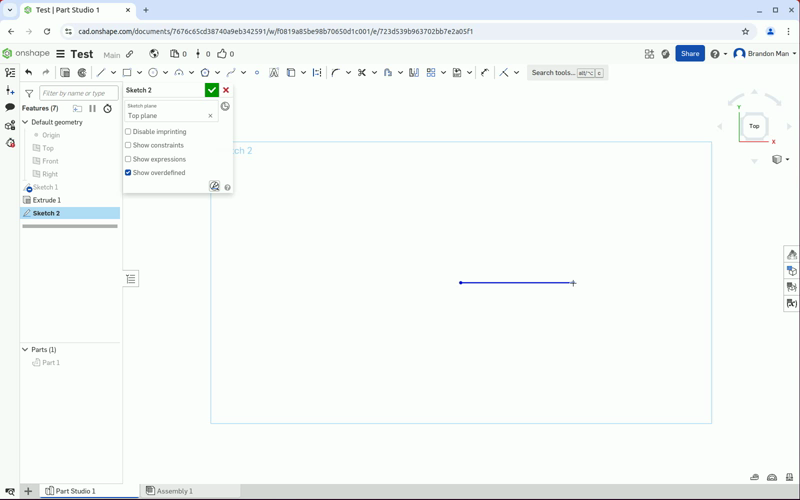
mouse_move(573, 282)
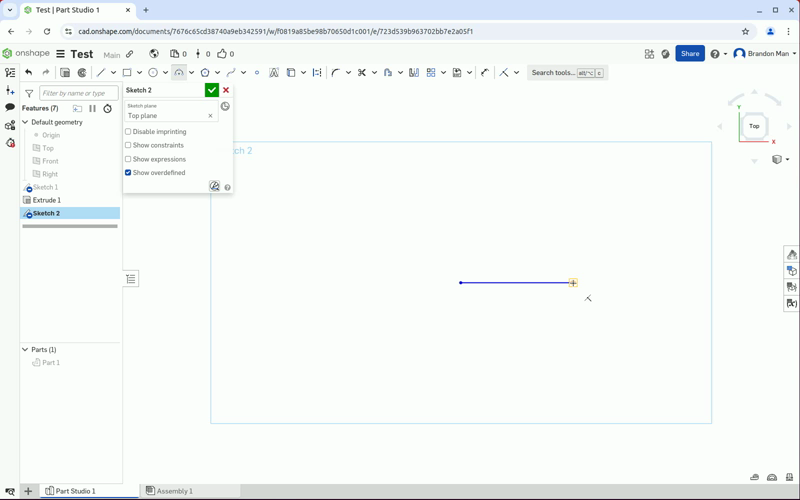
click(573, 282)
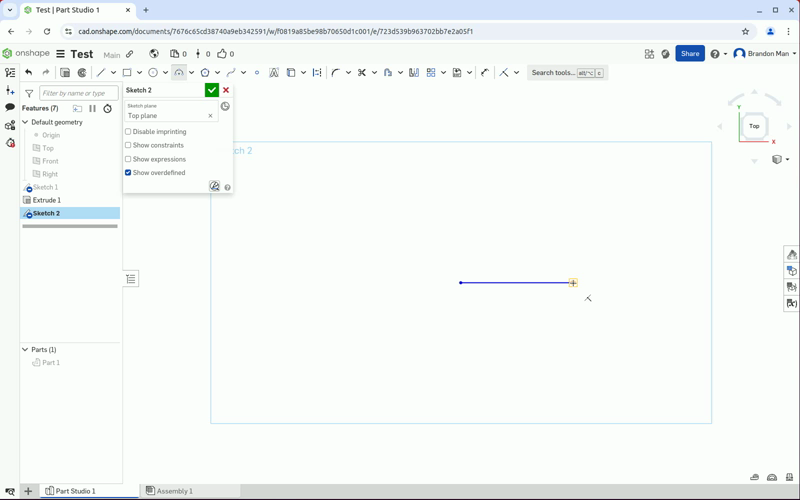
key_down(shift)
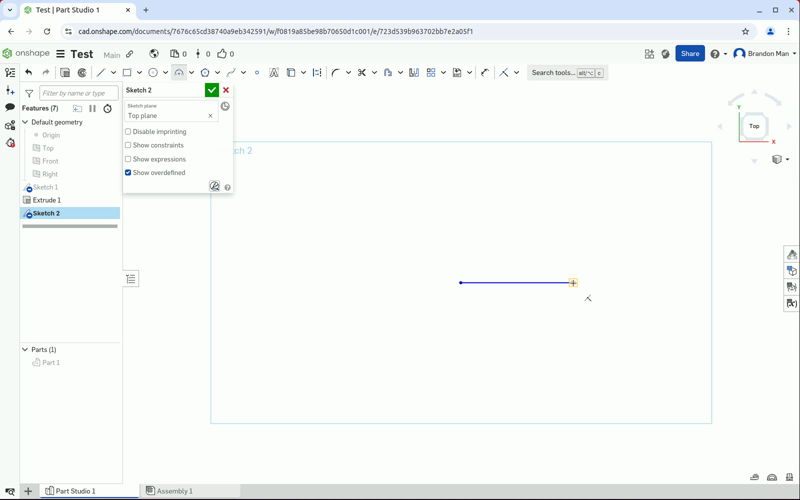
mouse_move(460, 170)
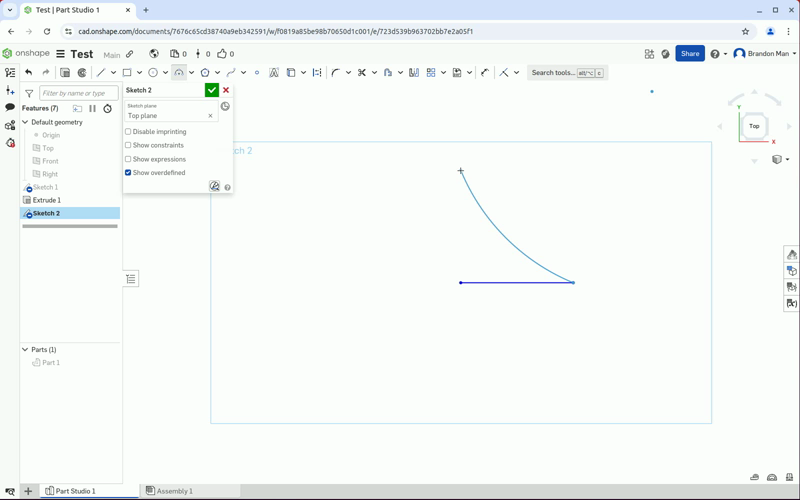
click(460, 170)
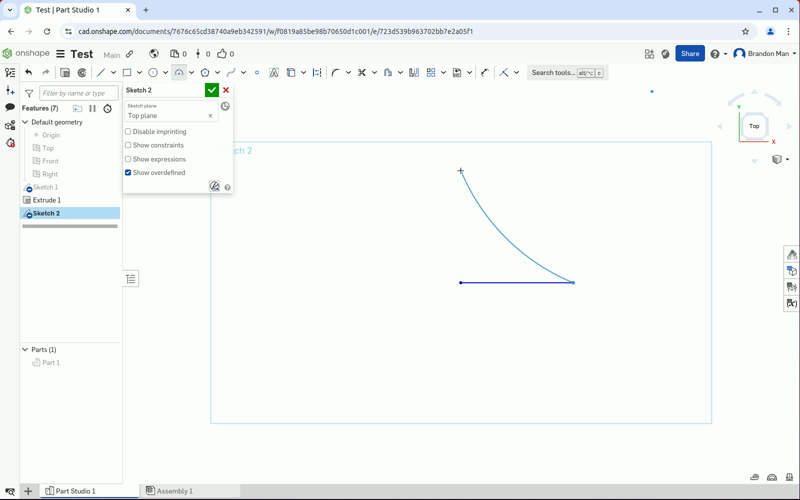
mouse_move(540, 203)
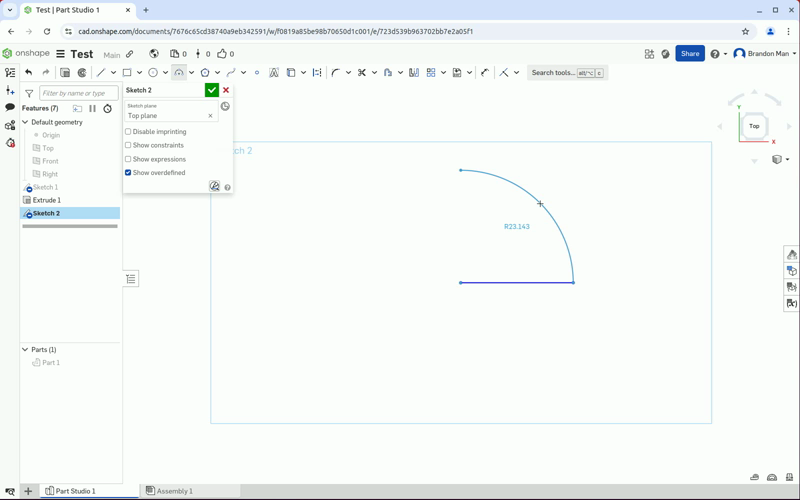
click(540, 203)
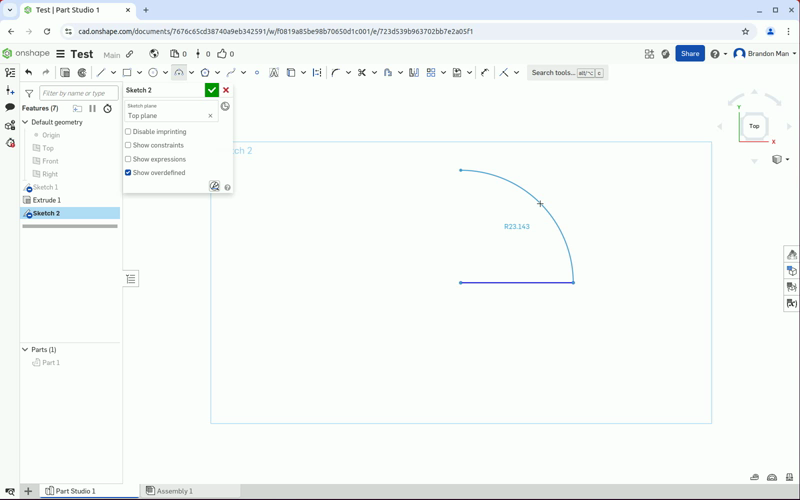
key_up(shift)
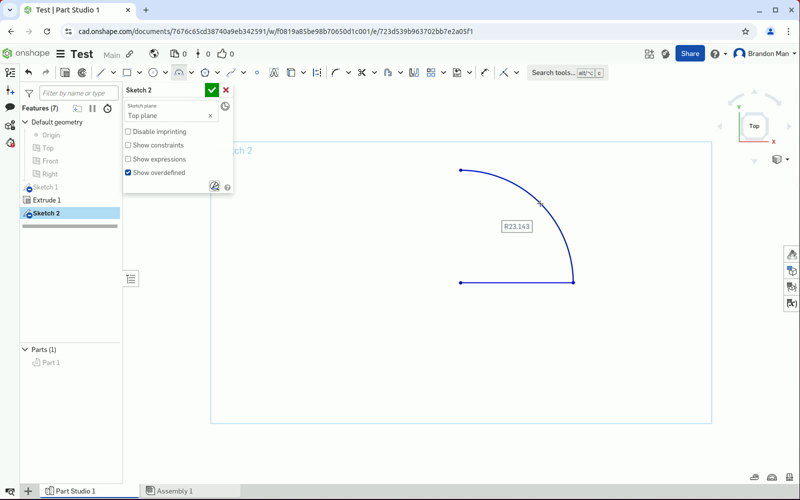
key(esc)
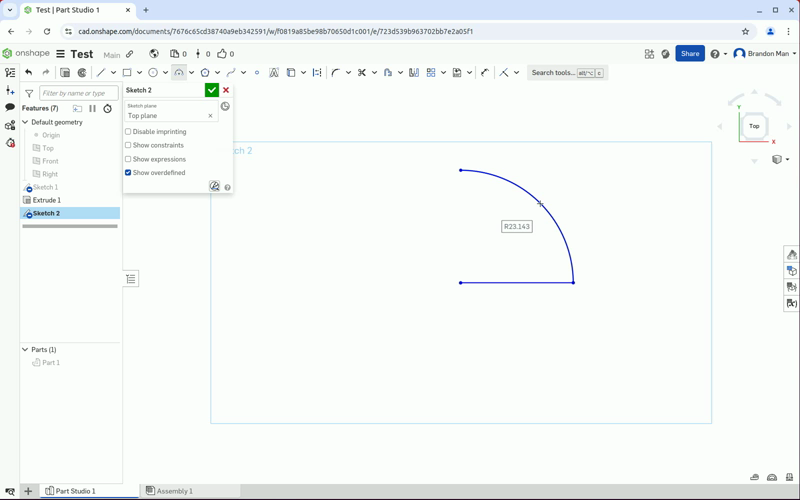
key(l)
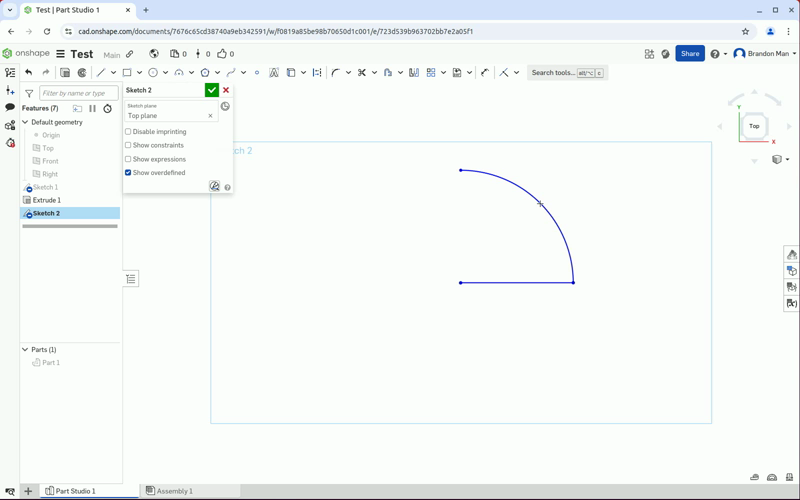
mouse_move(460, 170)
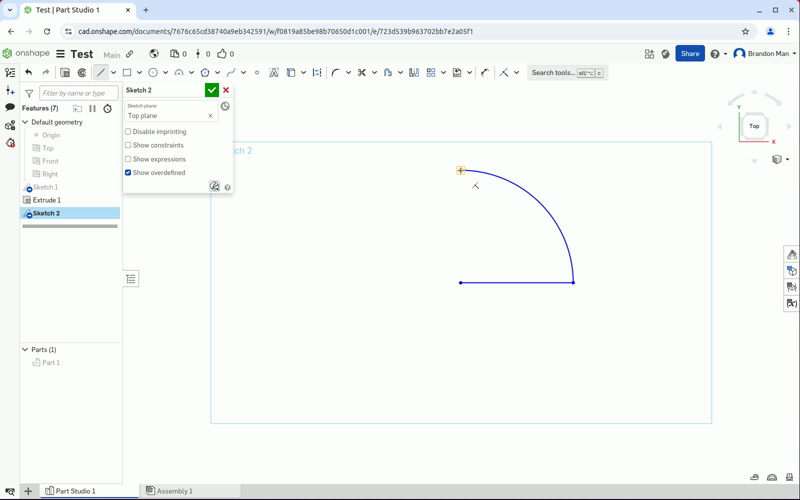
click(460, 170)
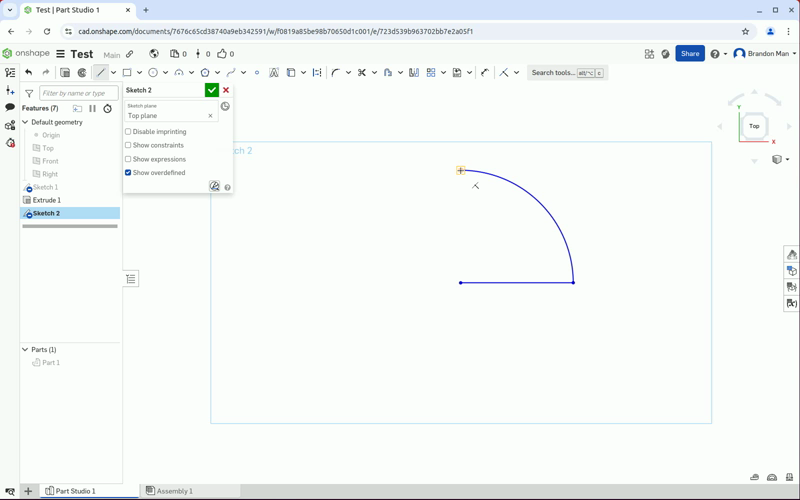
key_down(shift)
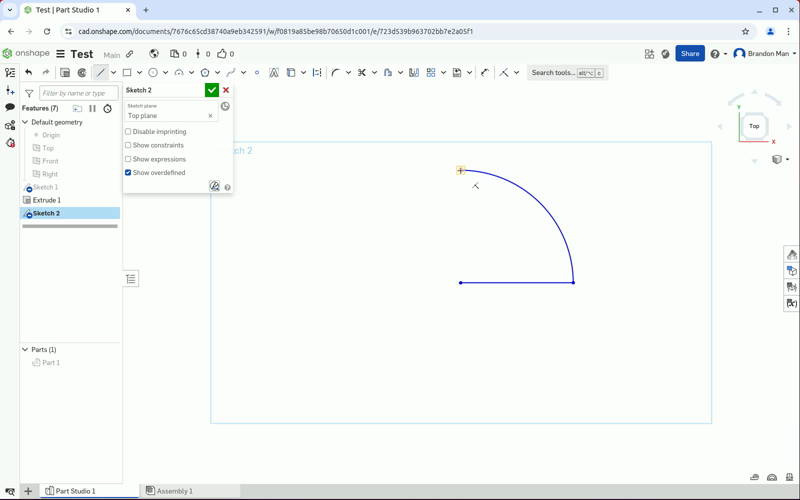
mouse_move(460, 282)
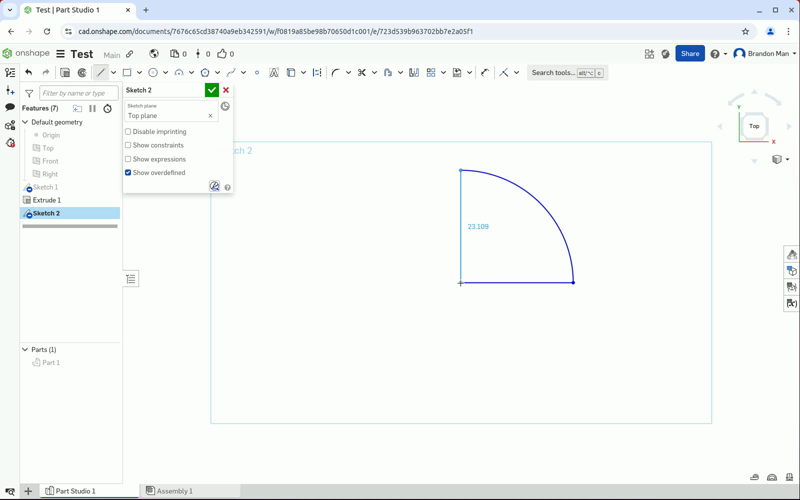
key_up(shift)
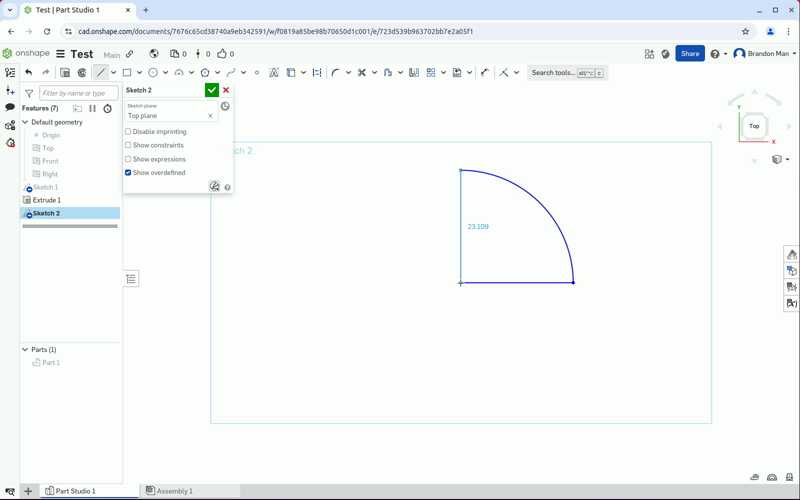
click(460, 282)
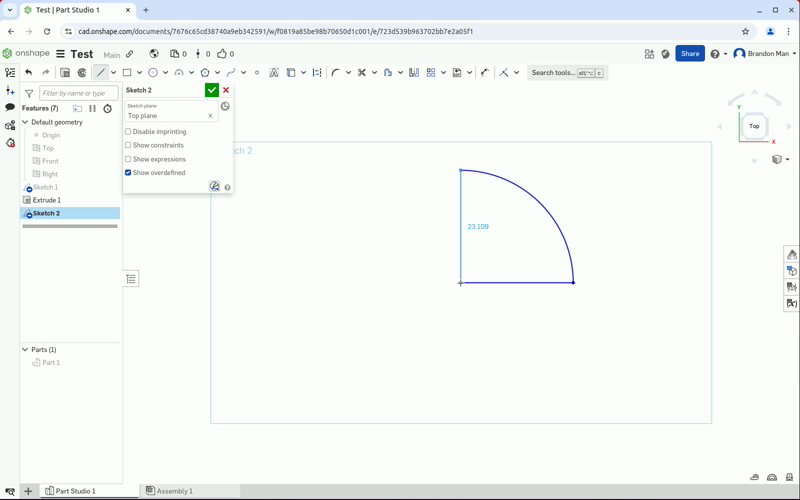
key(esc)
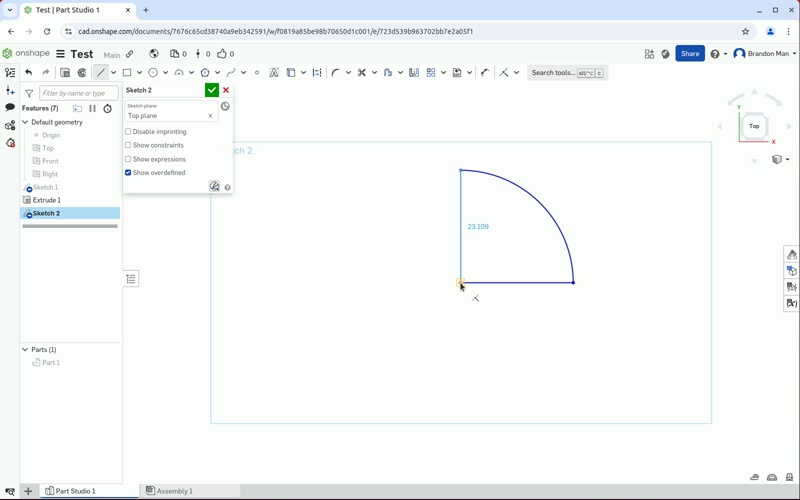
mouse_move(548, 247)
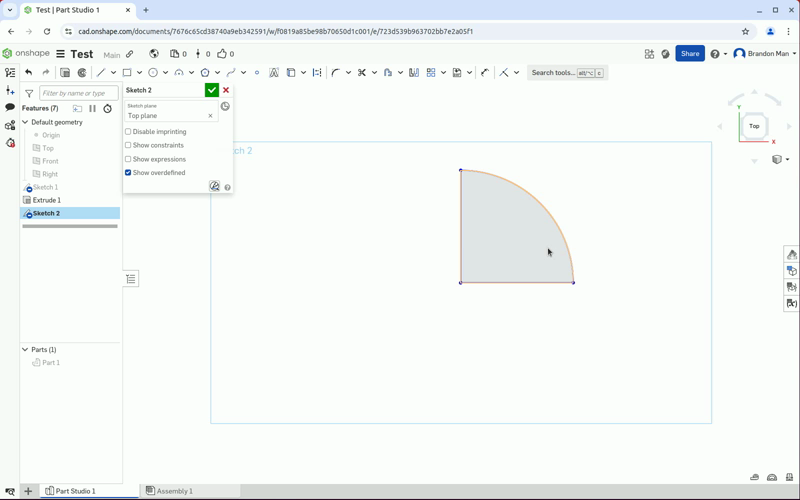
scroll(6)
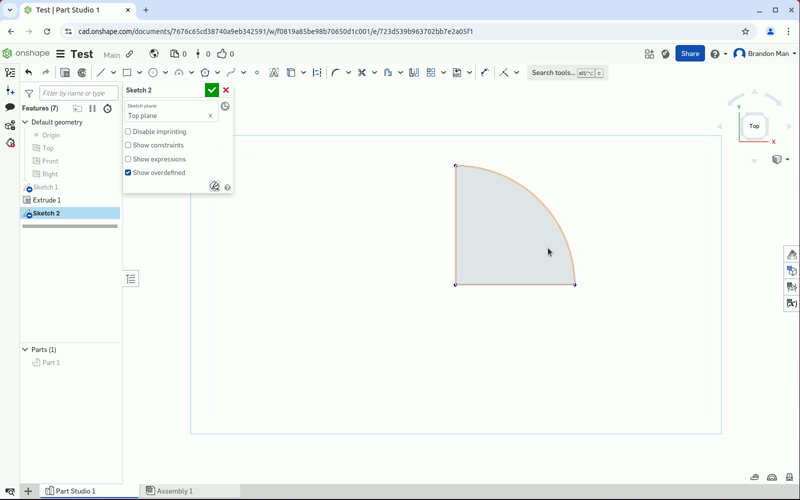
scroll(6)
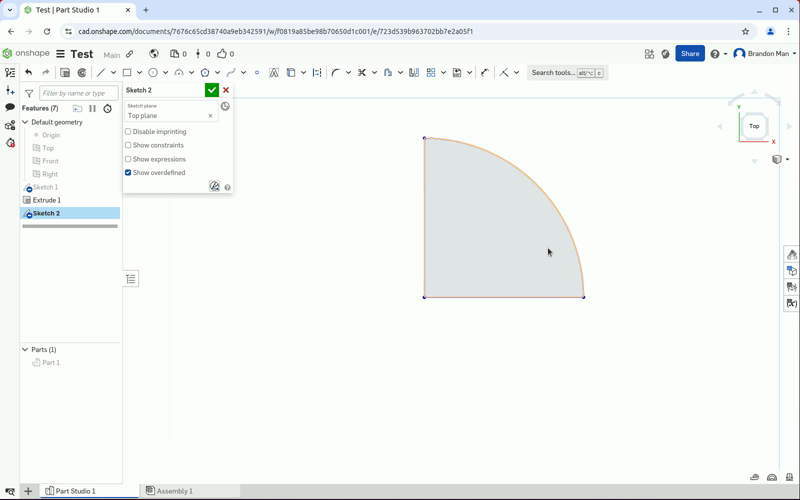
scroll(6)
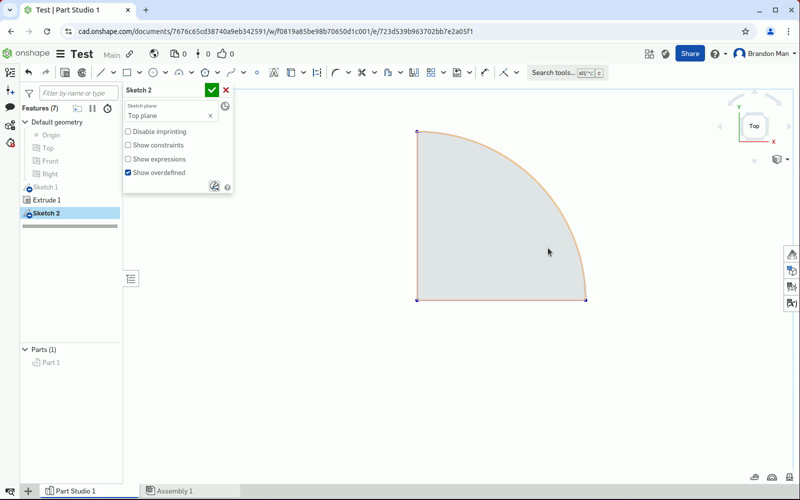
scroll(6)
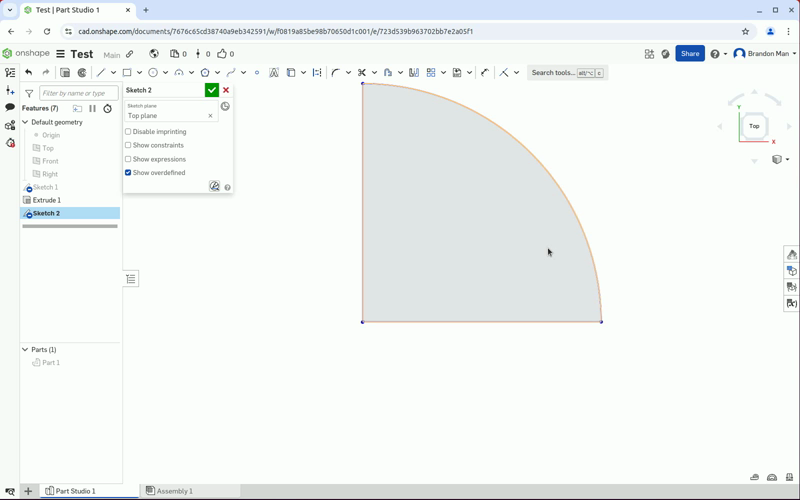
scroll(6)
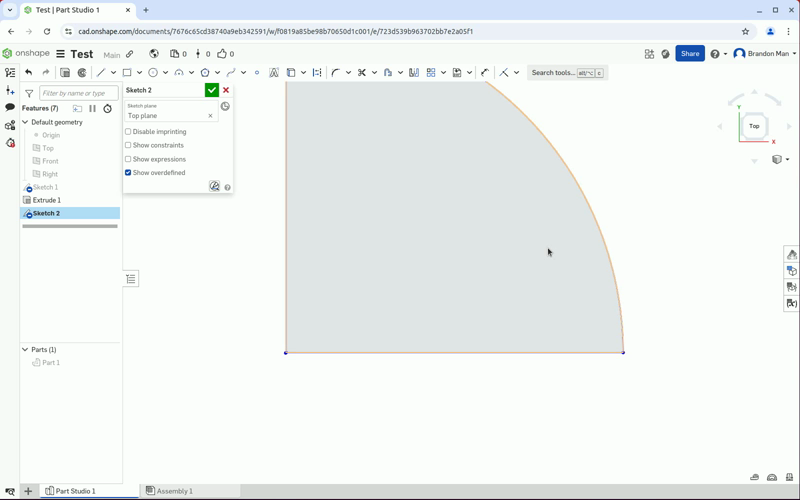
scroll(6)
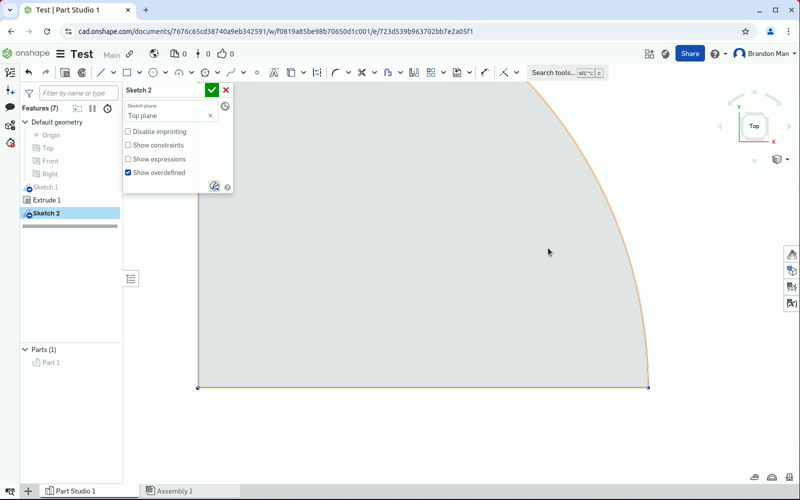
scroll(6)
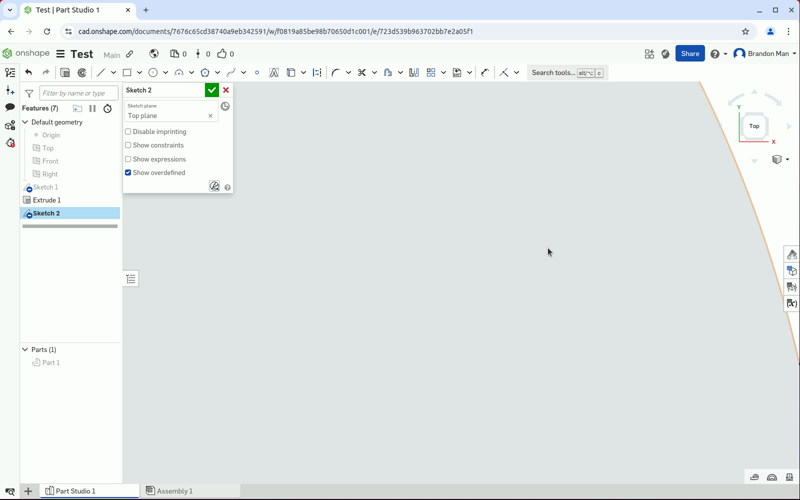
click(548, 247)
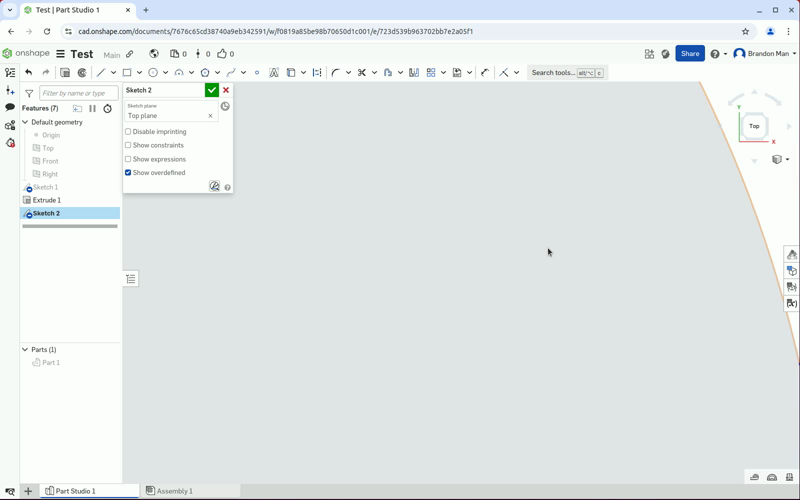
scroll(-6)
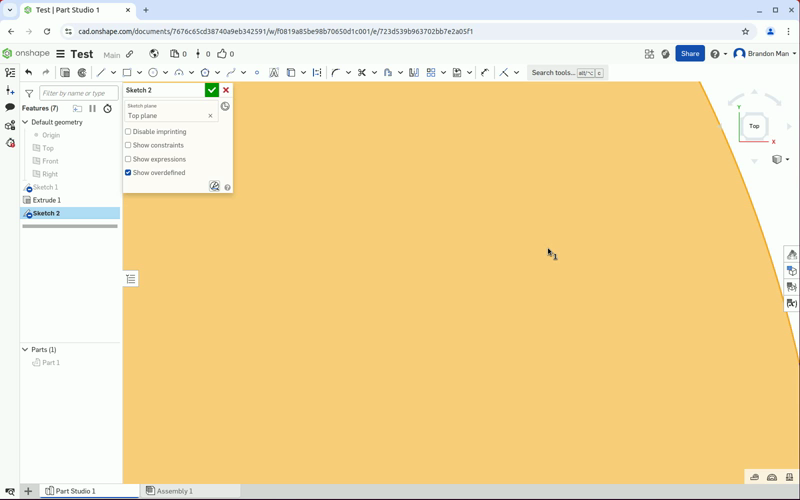
scroll(-6)
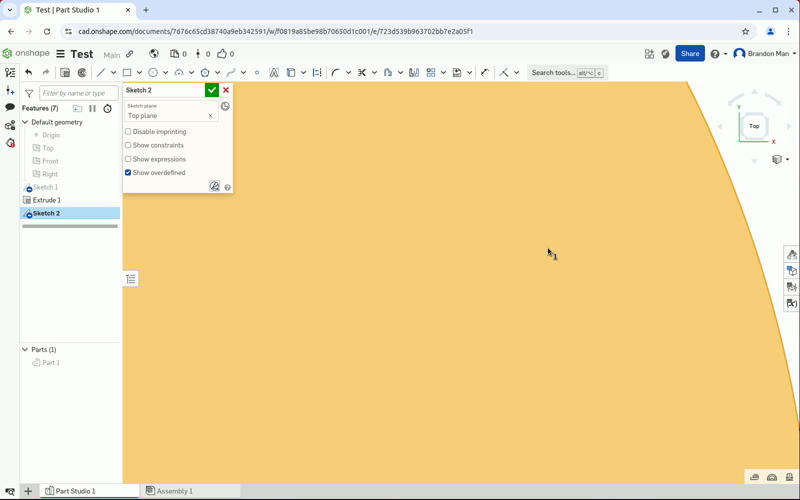
scroll(-6)
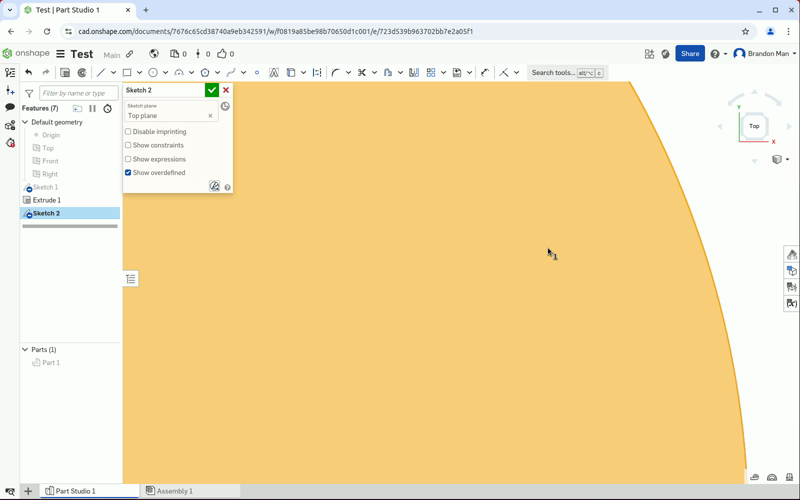
scroll(-6)
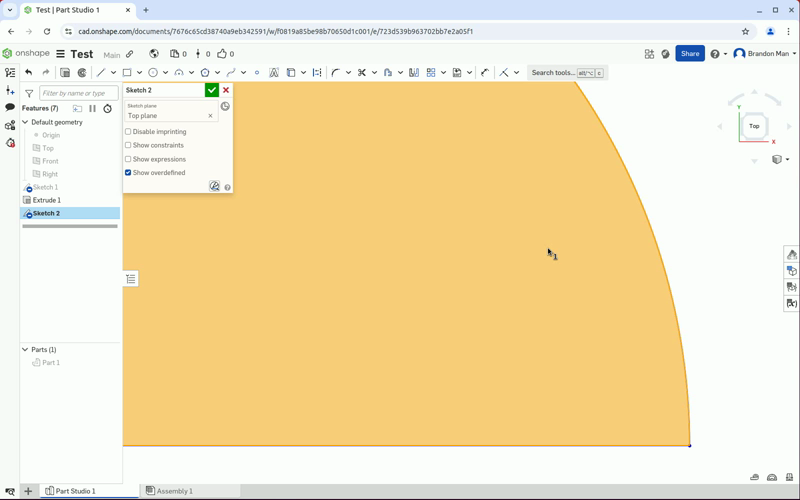
scroll(-6)
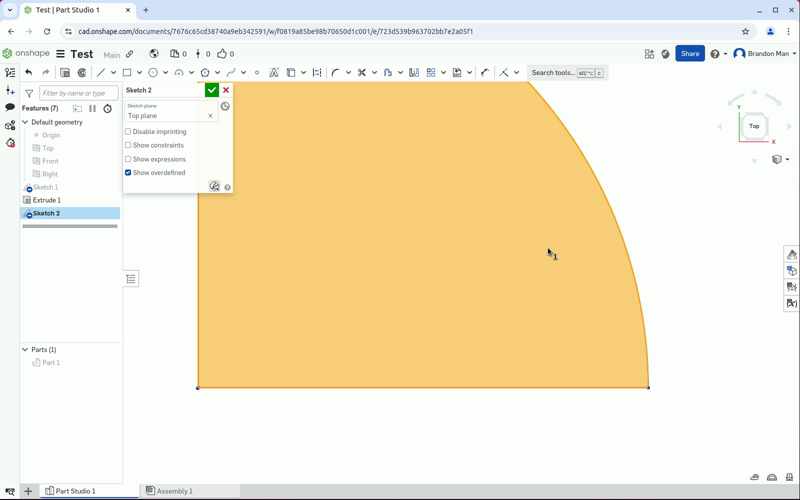
scroll(-6)
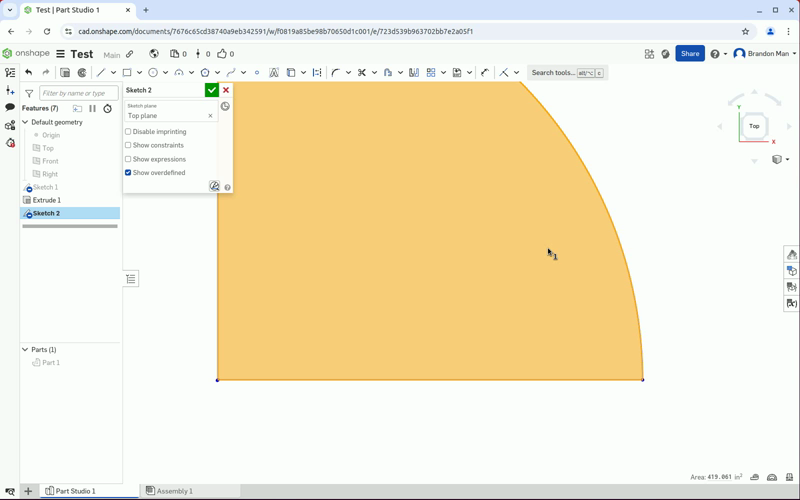
scroll(-6)
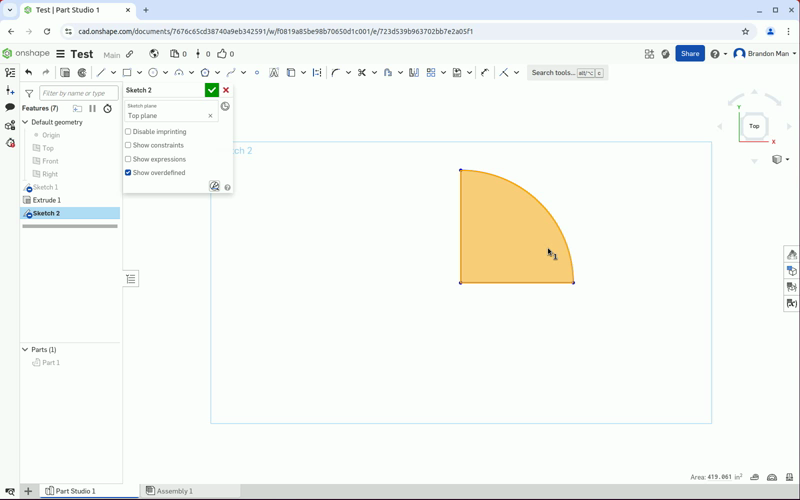
mouse_move(73, 352)
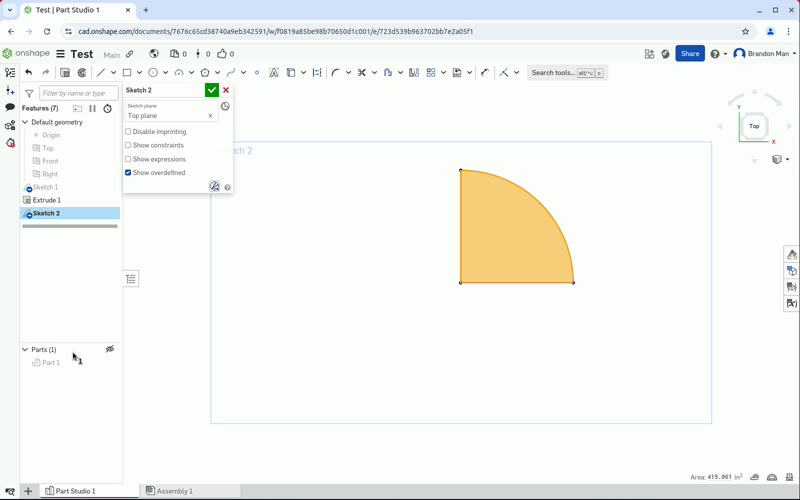
key(shift+y)
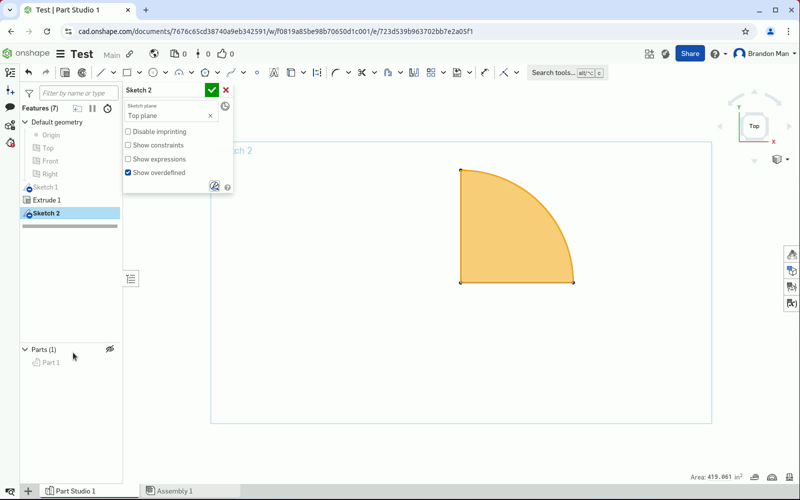
key(shift+e)
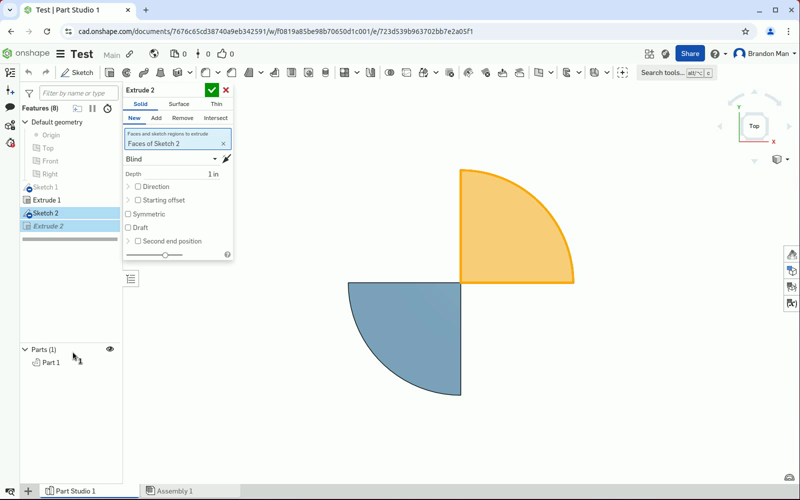
mouse_move(143, 106)
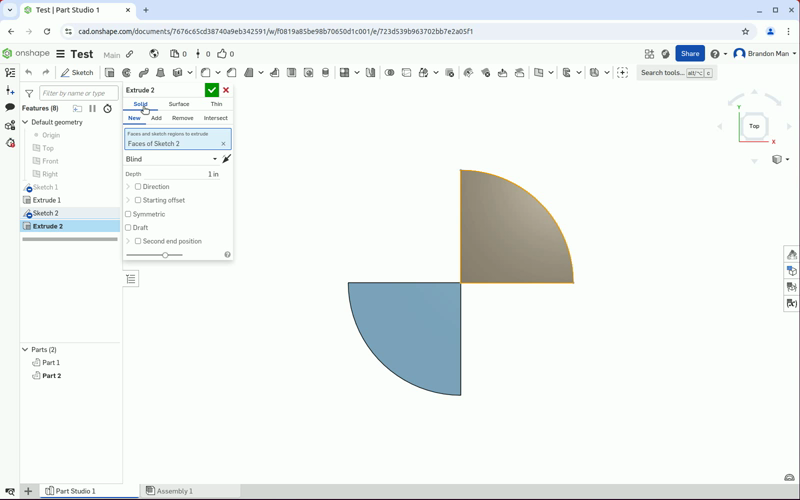
click(143, 106)
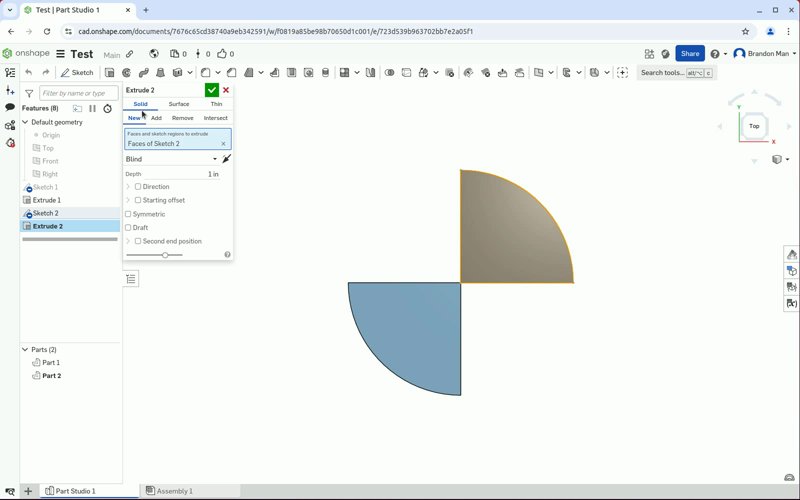
mouse_move(137, 120)
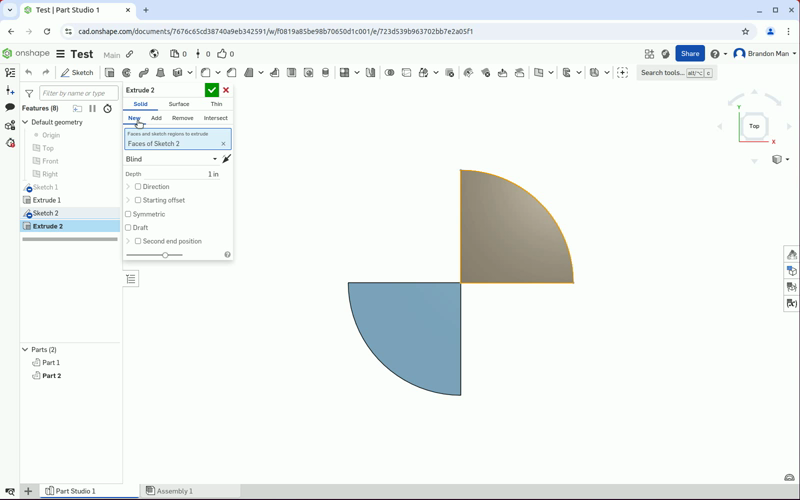
click(137, 120)
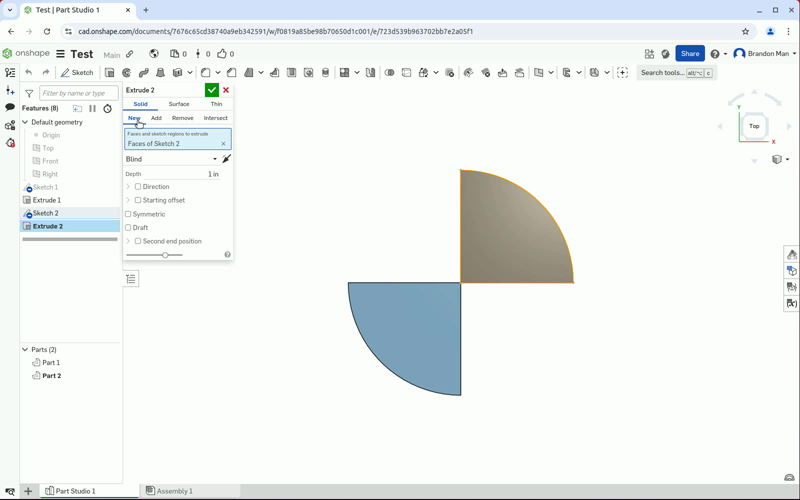
key(tab, 4)
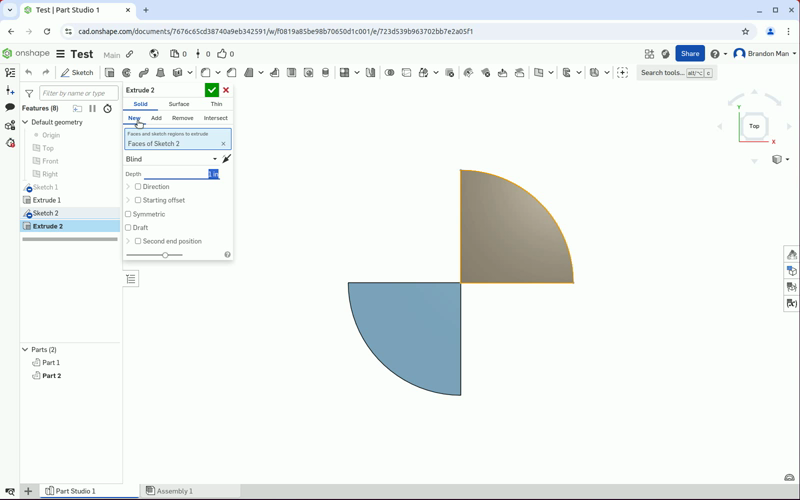
text(9.147)
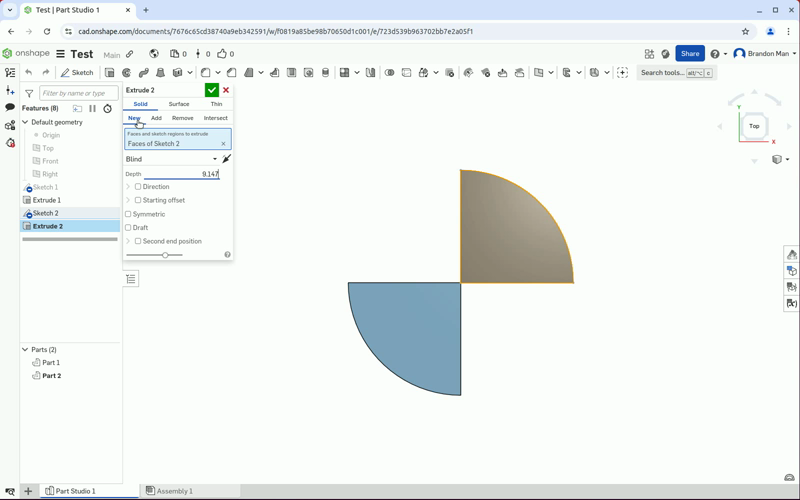
key(enter)
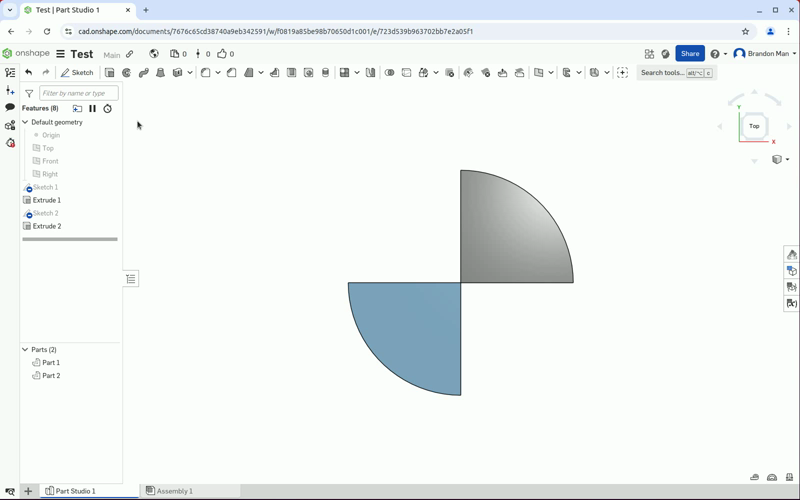
key(shift+h)
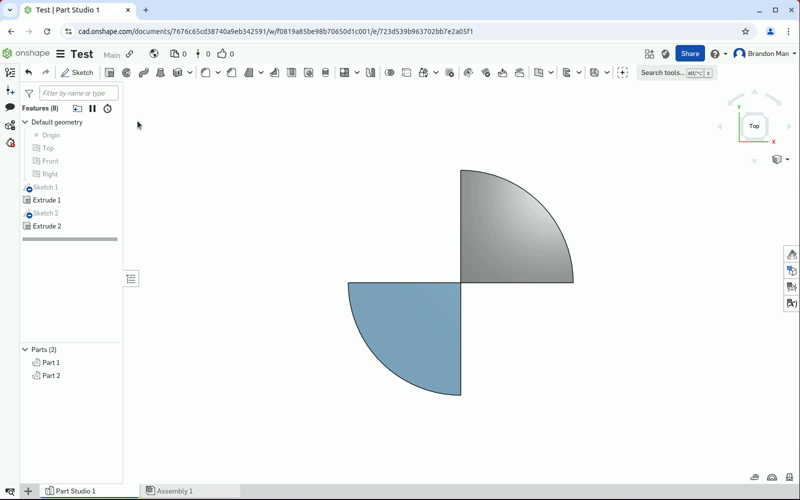
key(shift+h)
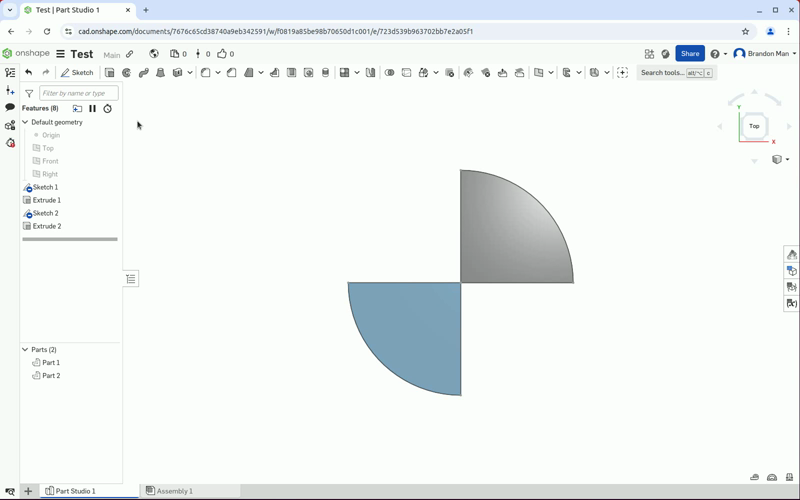
key(shift+7)
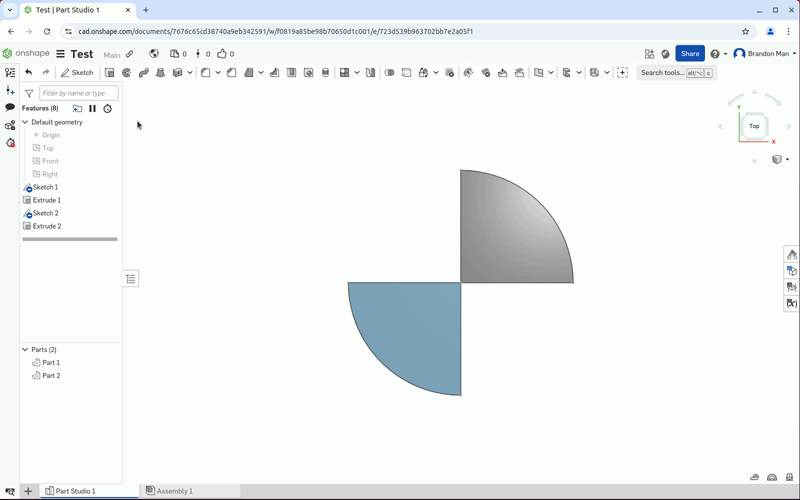
key(up, 3)
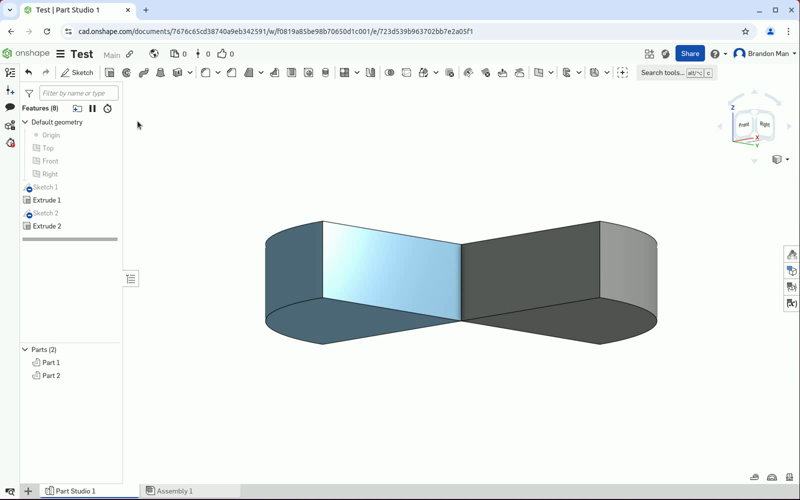
key(left, 3)
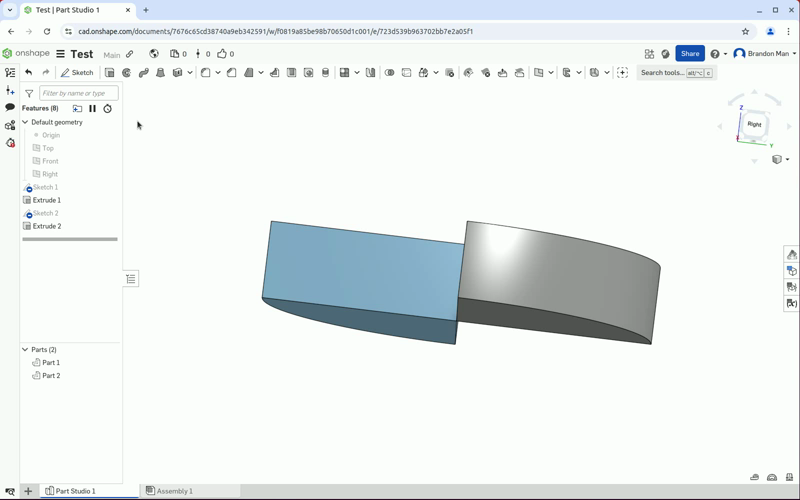
key(right, 3)
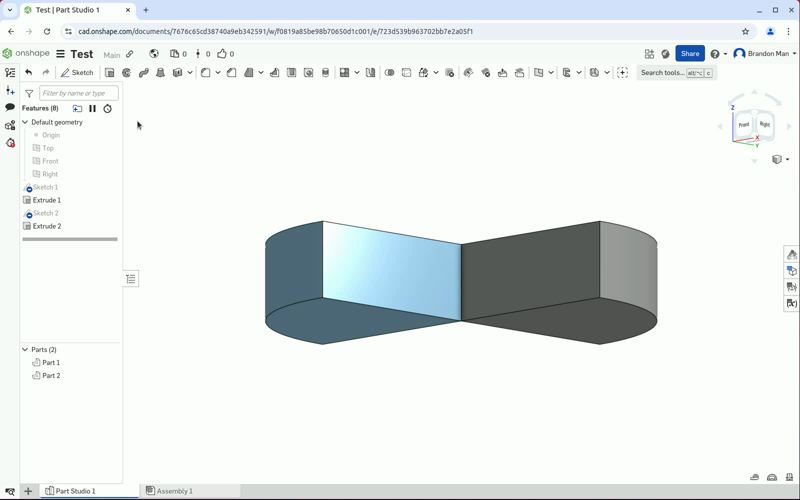
key(down, 3)
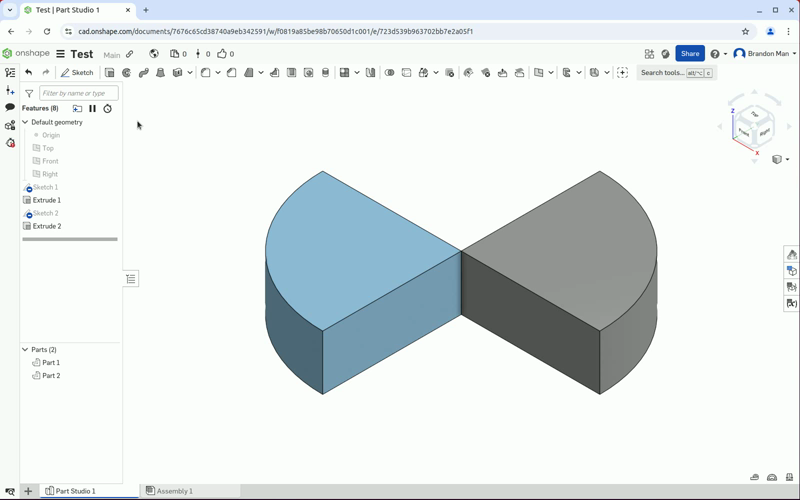
mouse_move(73, 189)
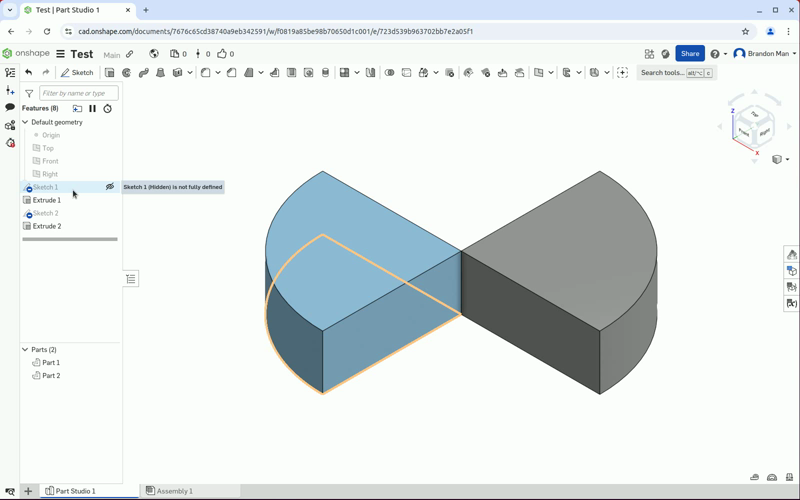
click(73, 189)